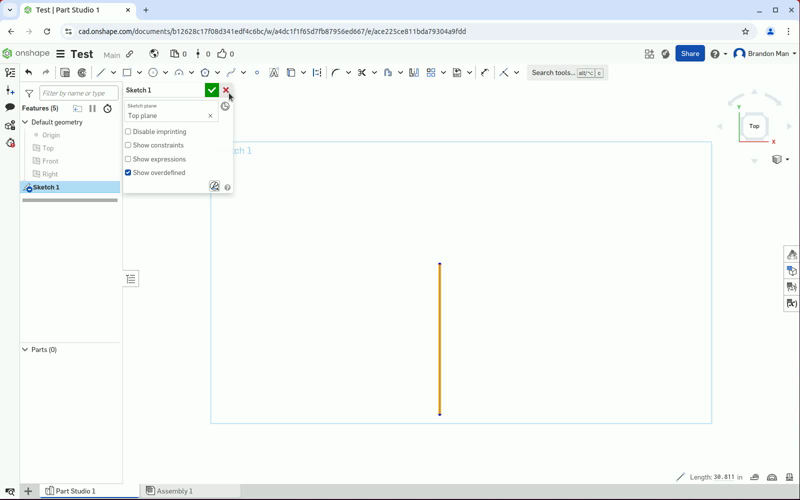
key(shift+h)
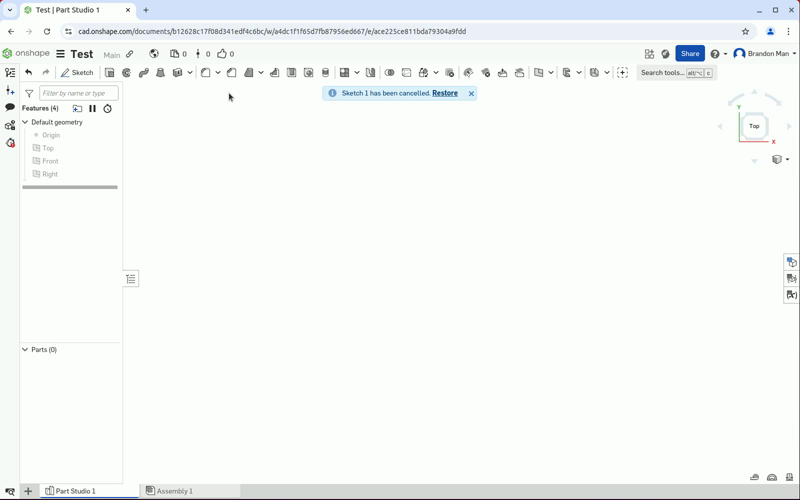
mouse_move(73, 352)
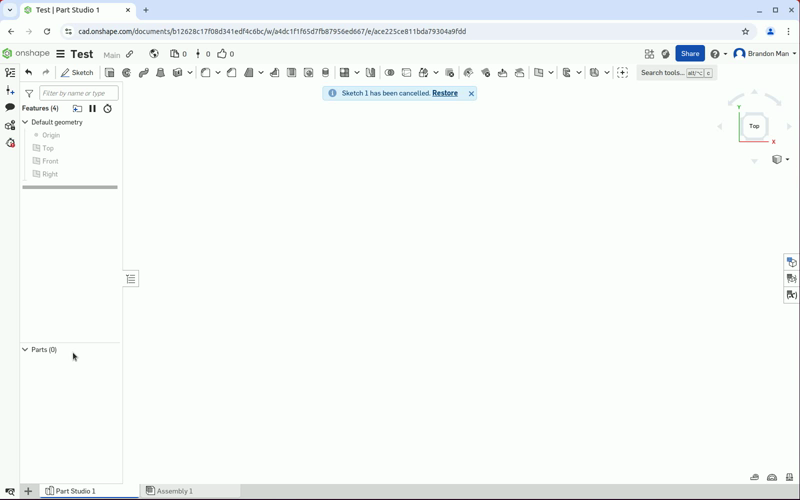
key(y)
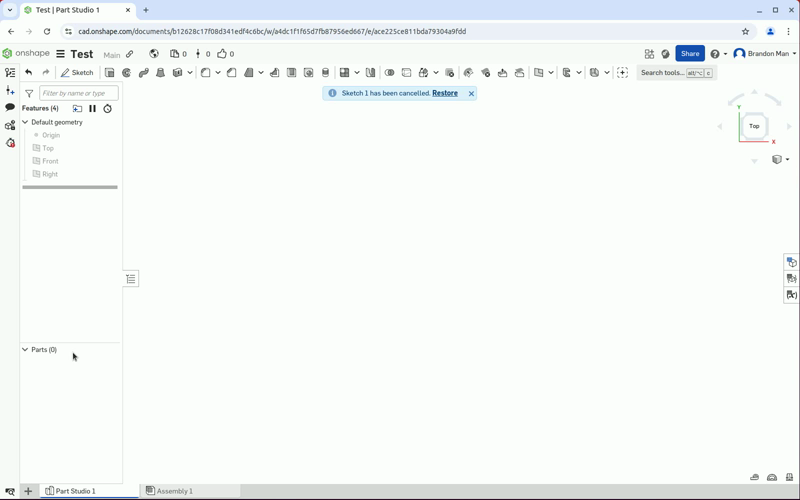
key(shift+p)
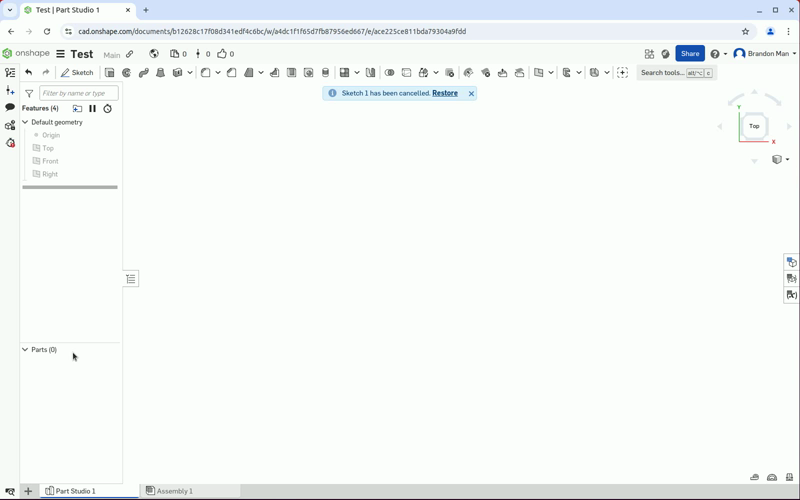
key(space)
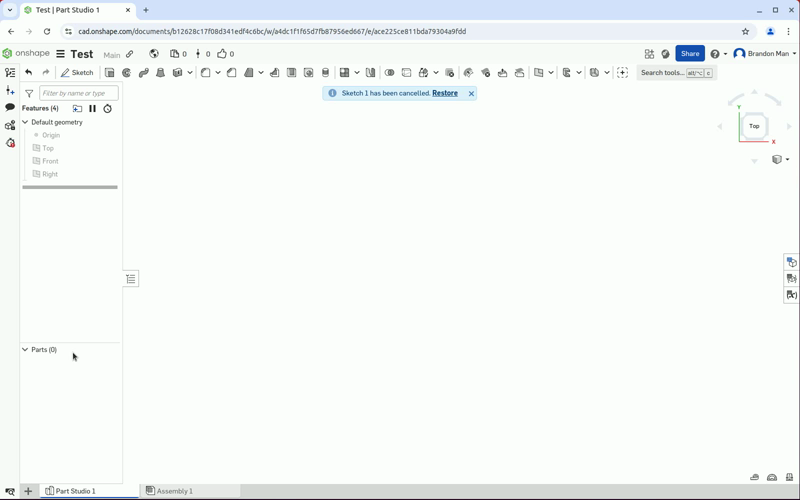
key_down(shift)
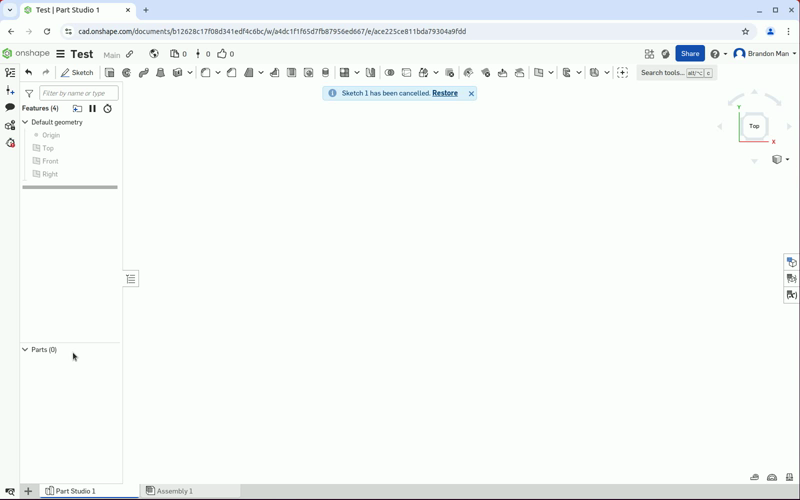
key(up)
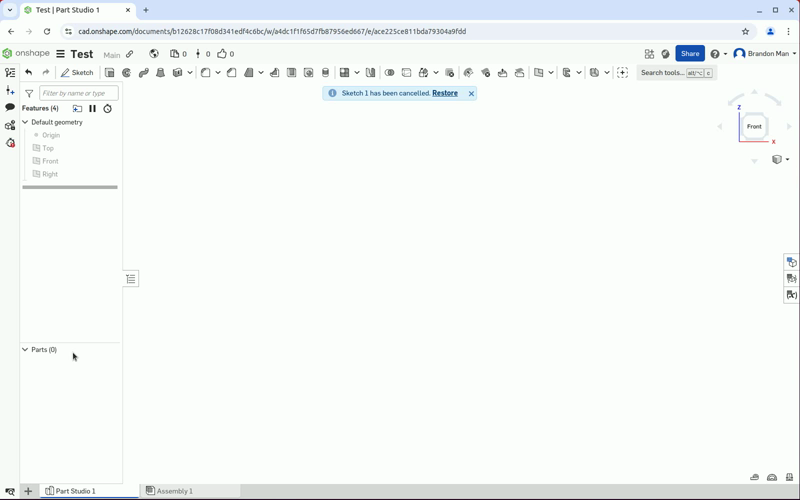
key_up(shift)
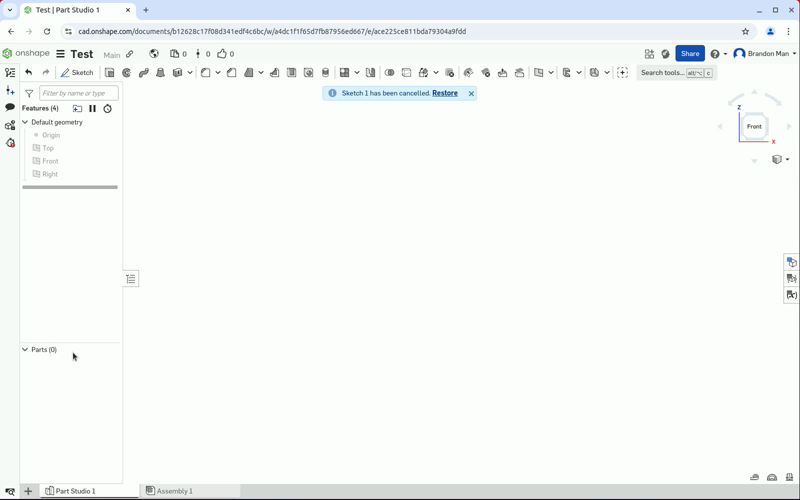
mouse_move(73, 352)
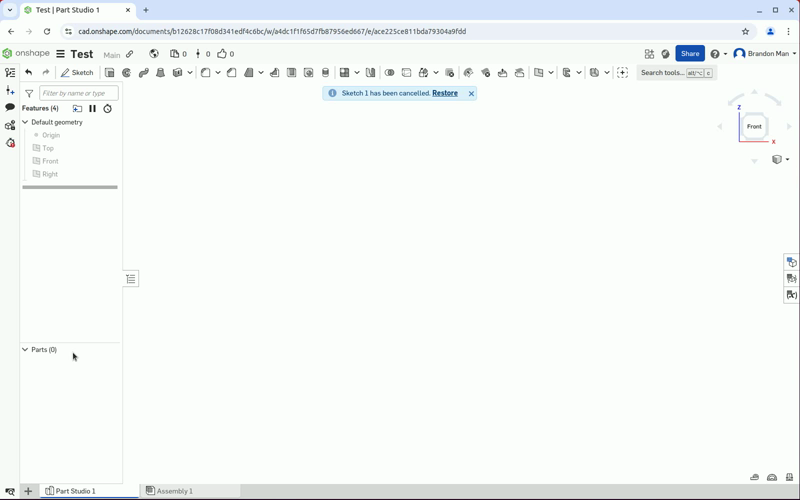
key(shift+y)
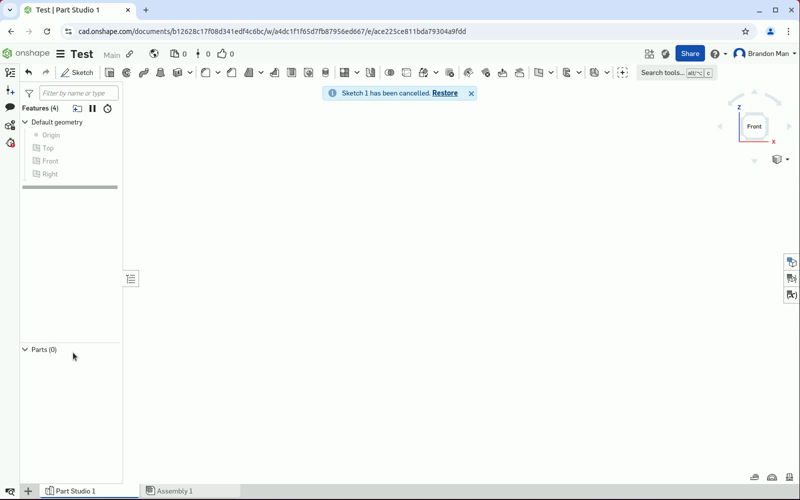
key(shift+s)
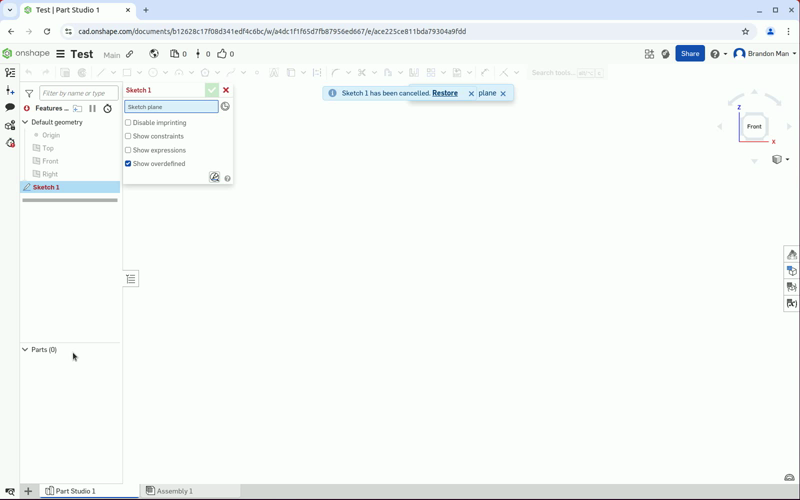
mouse_move(73, 163)
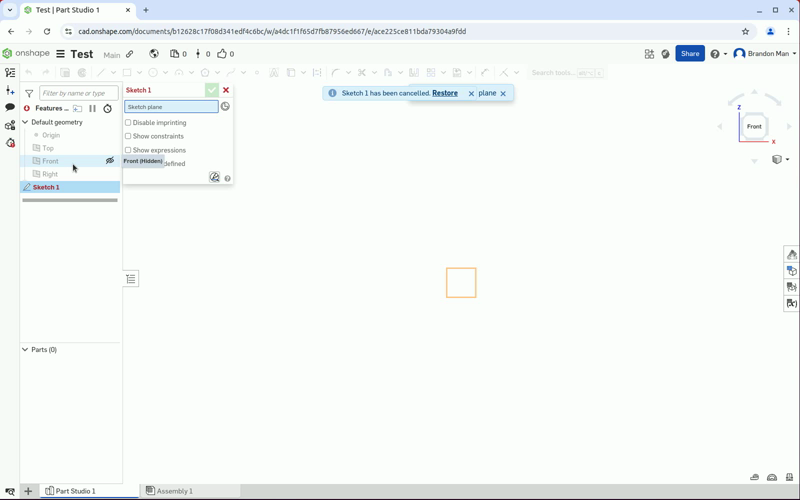
click(73, 163)
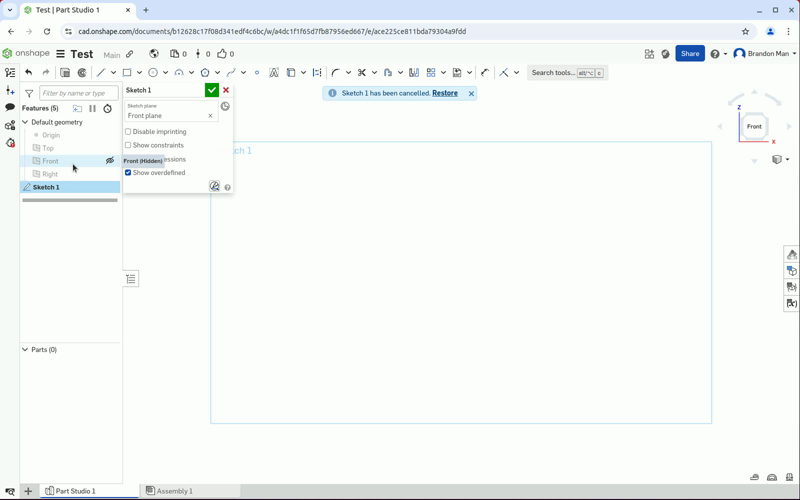
mouse_move(73, 352)
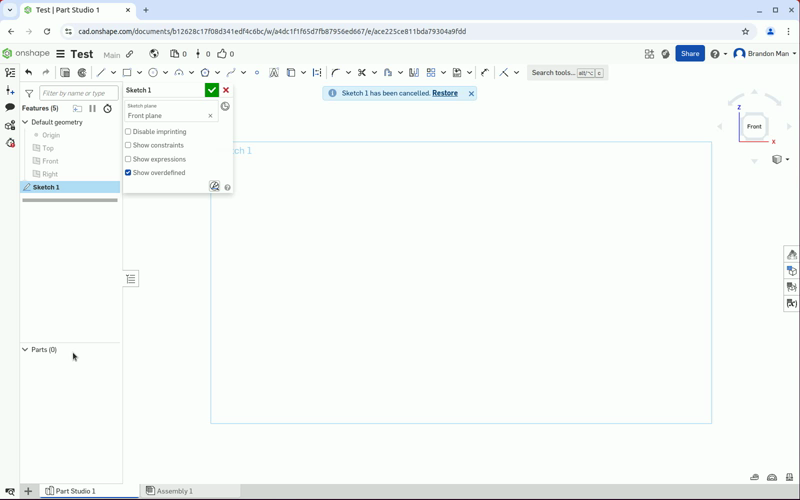
key(y)
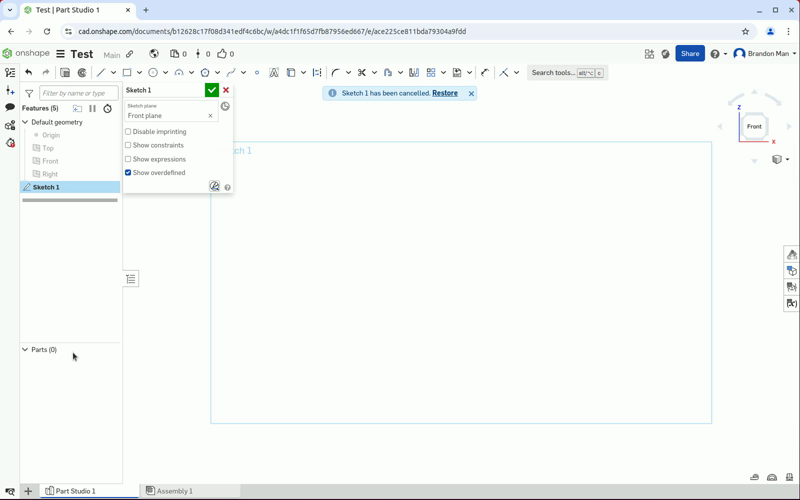
key(l)
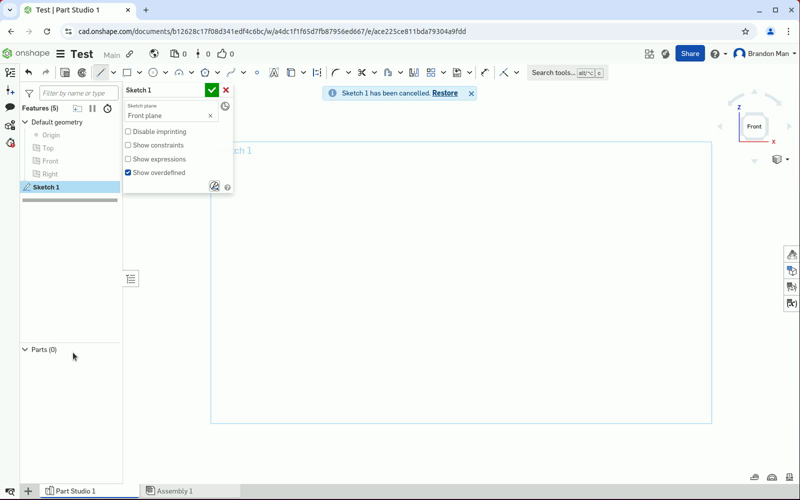
key_down(shift)
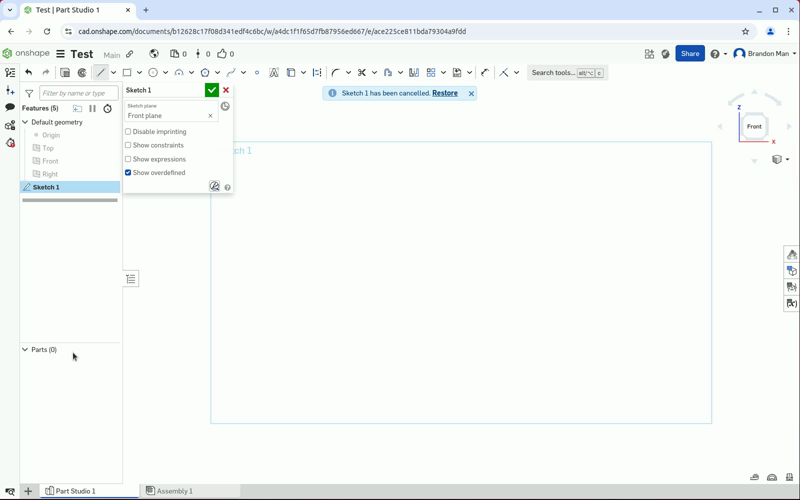
mouse_move(460, 282)
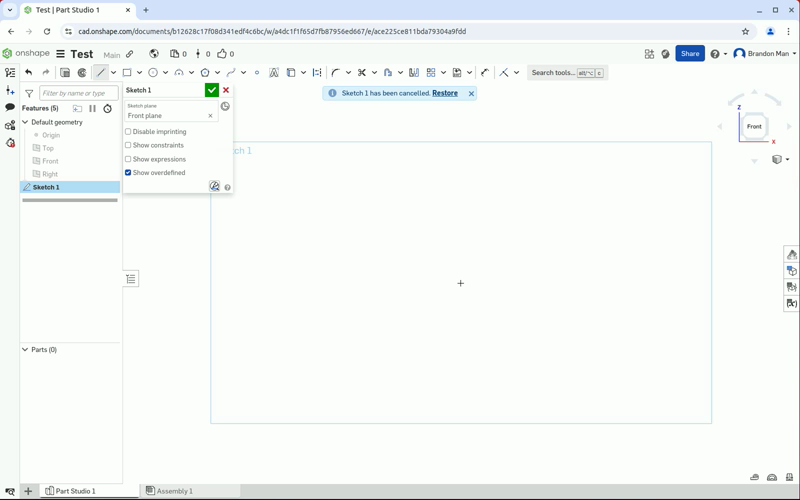
click(460, 282)
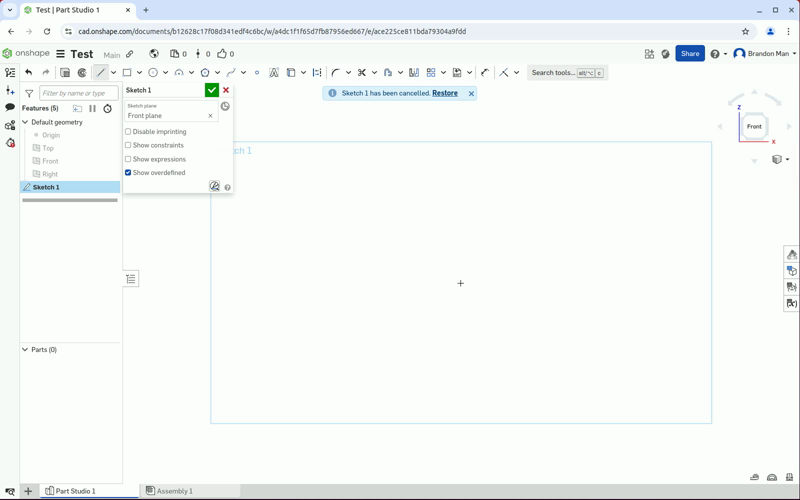
key_up(shift)
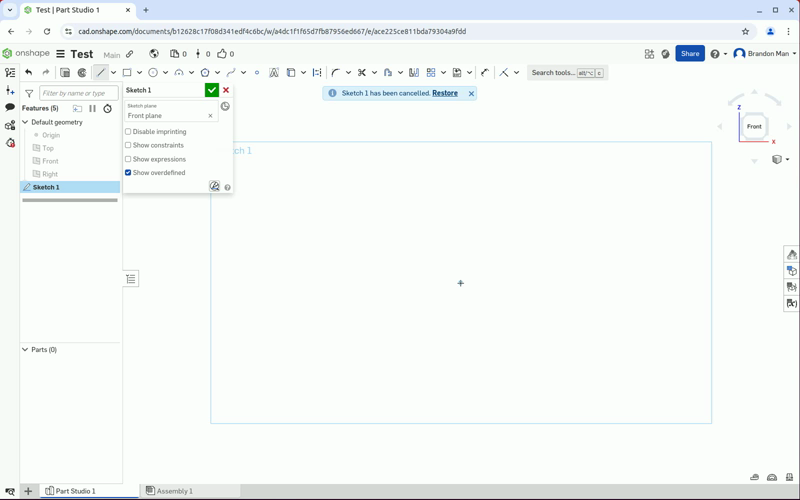
key_down(shift)
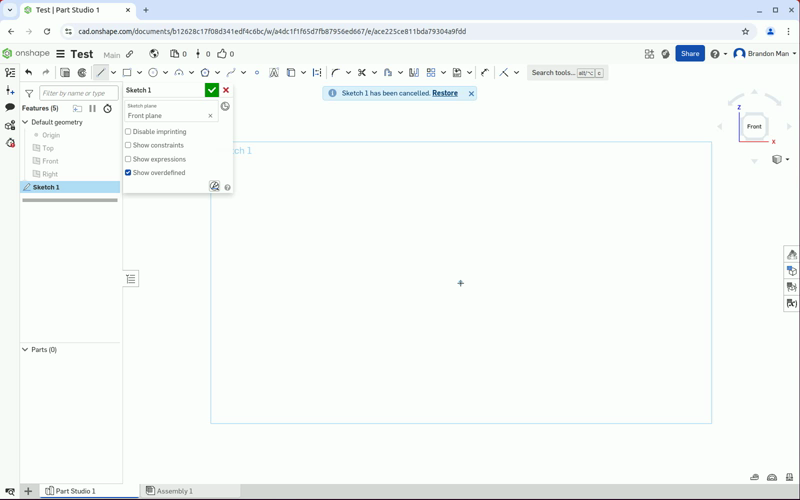
mouse_move(573, 282)
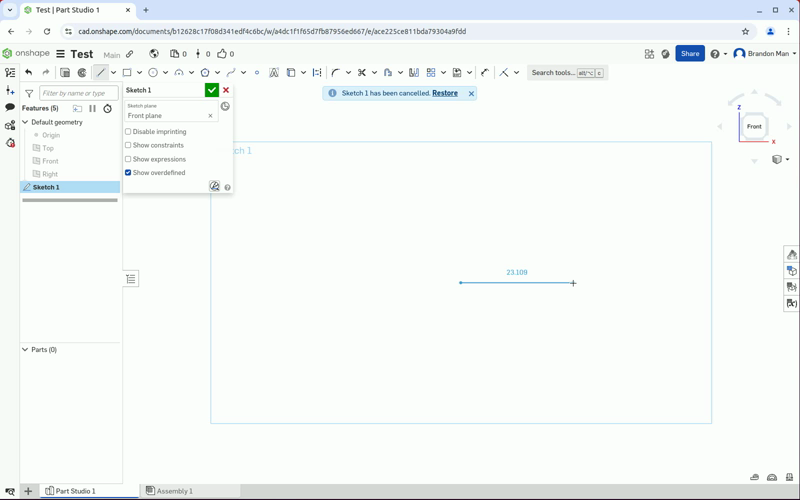
click(573, 282)
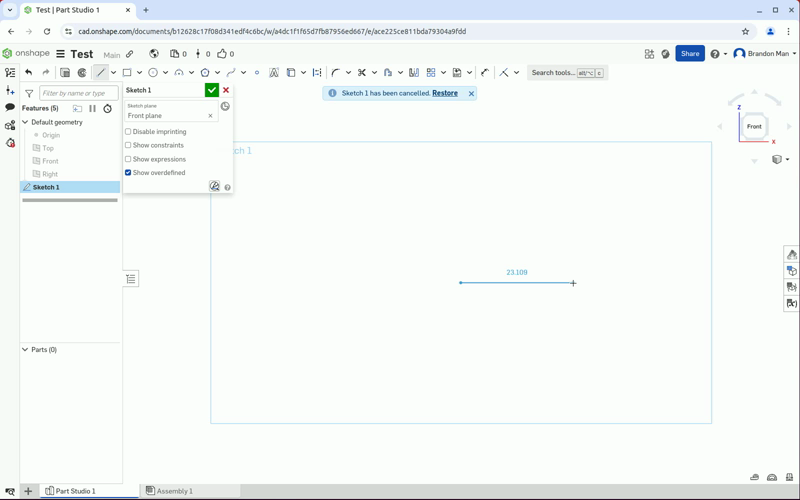
key_up(shift)
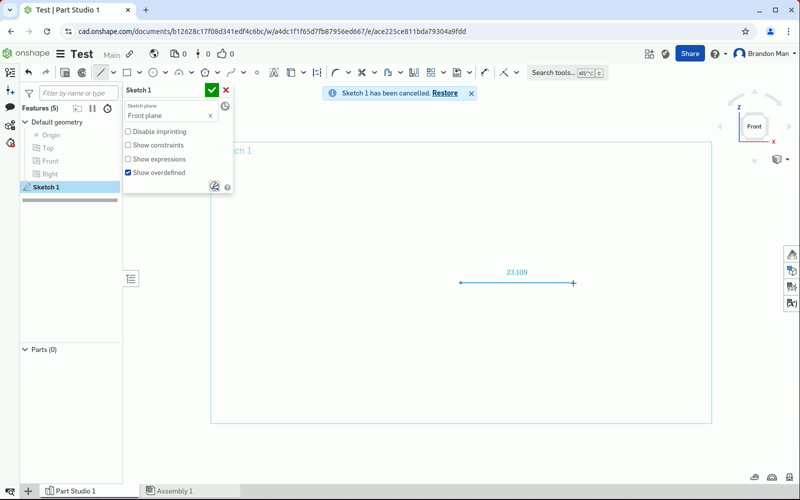
key_down(shift)
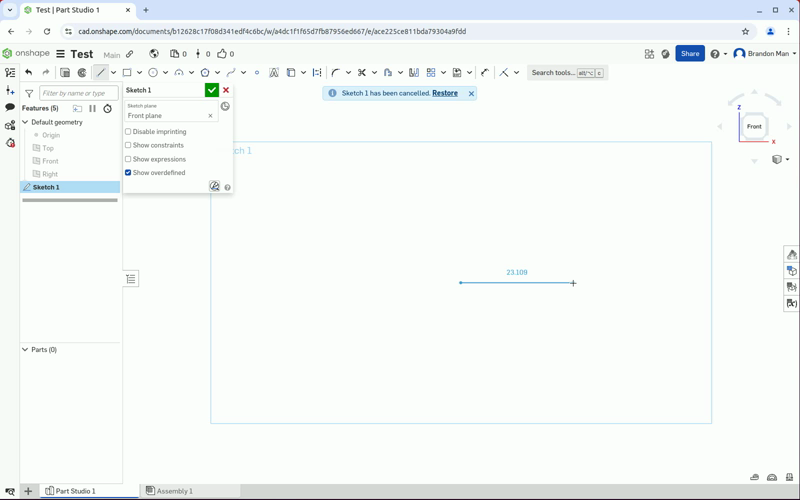
mouse_move(573, 170)
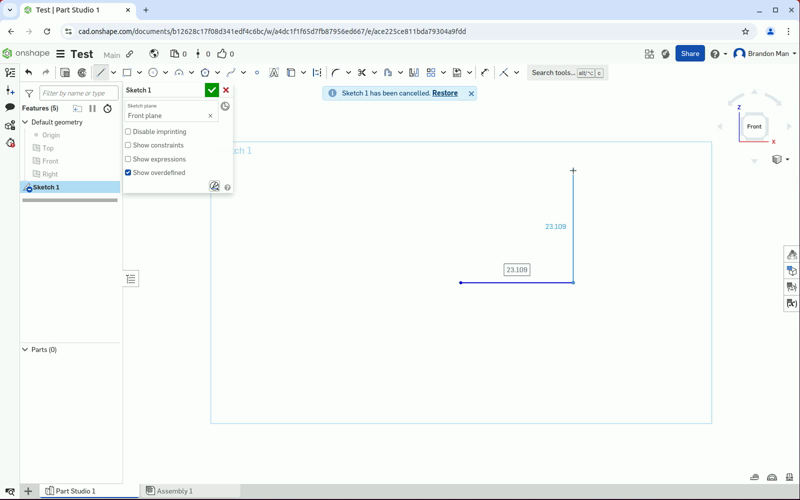
click(573, 170)
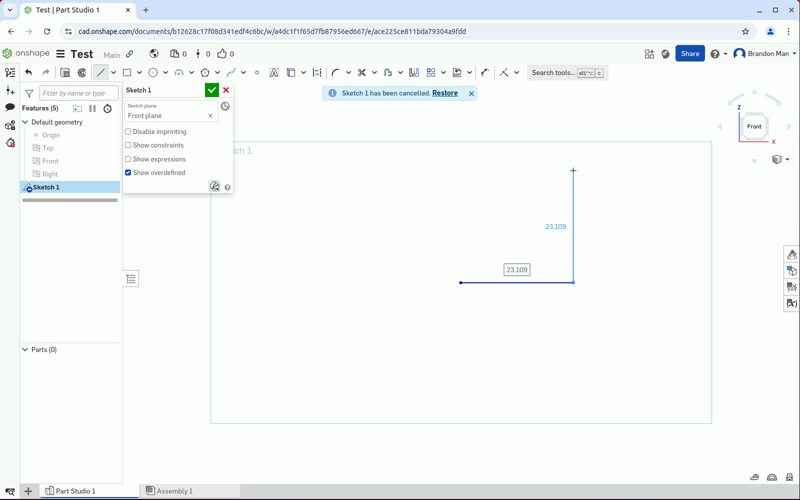
key_up(shift)
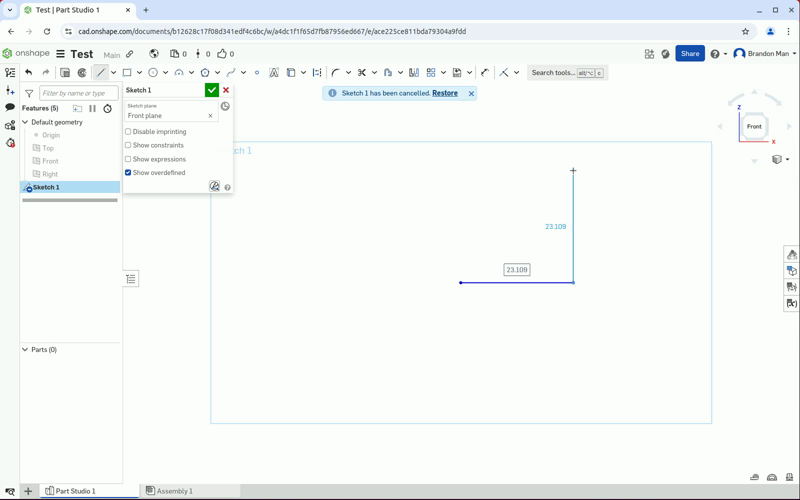
key_down(shift)
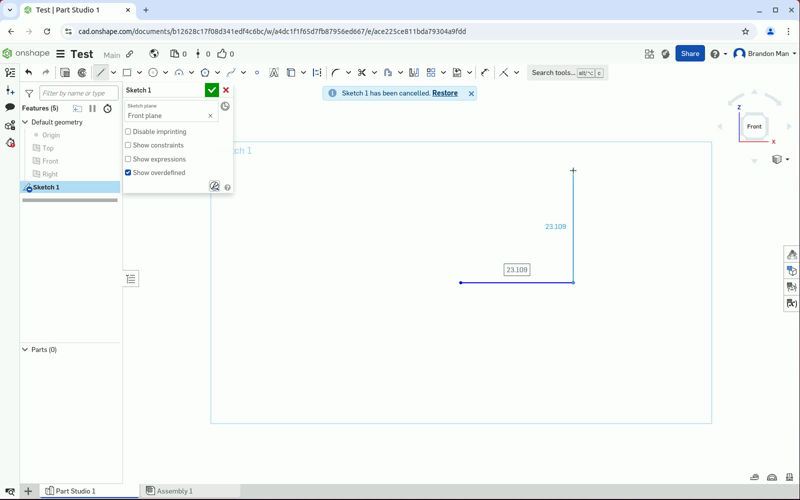
mouse_move(460, 170)
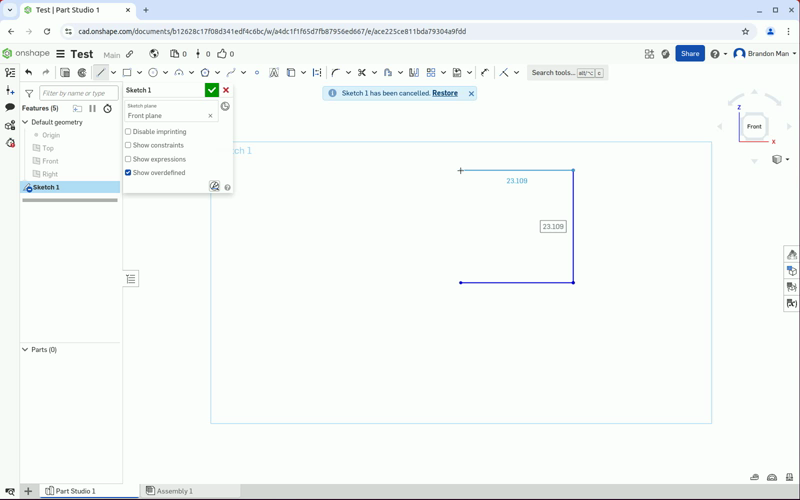
click(460, 170)
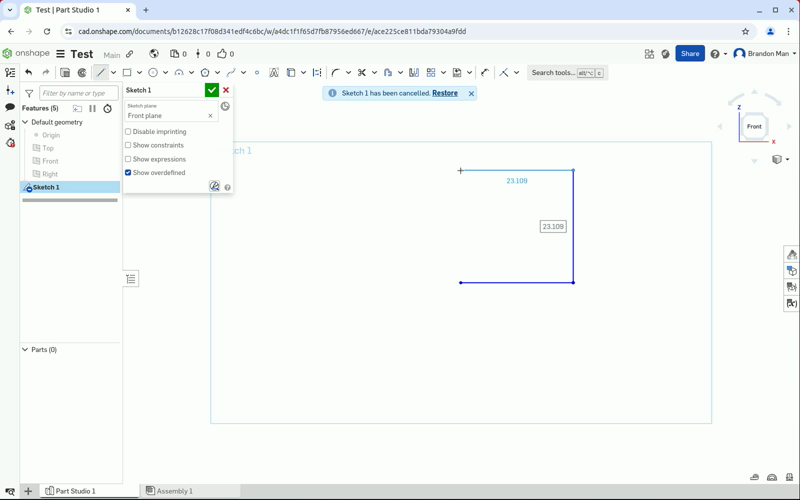
key_up(shift)
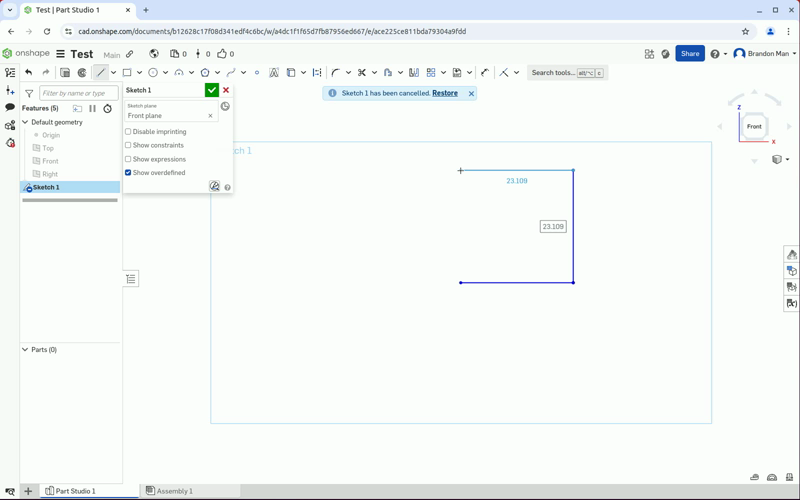
key_down(shift)
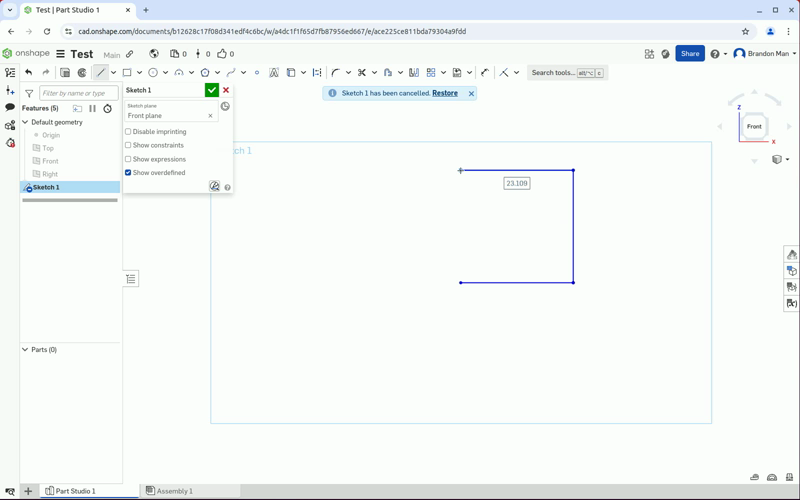
mouse_move(460, 282)
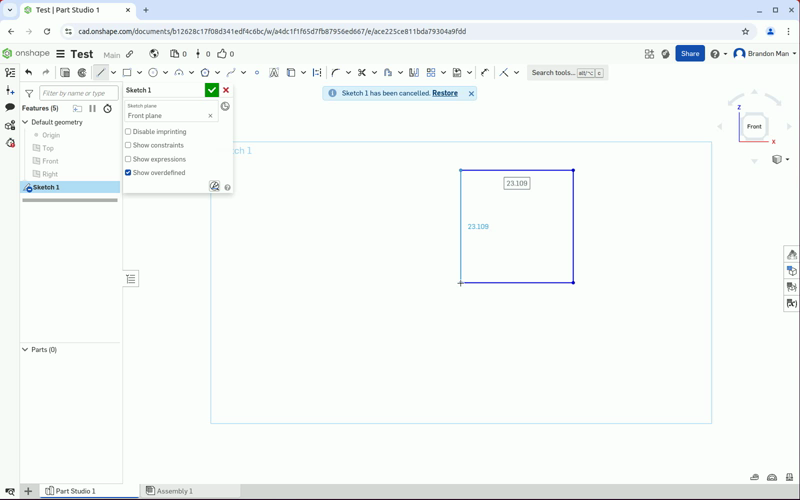
key_up(shift)
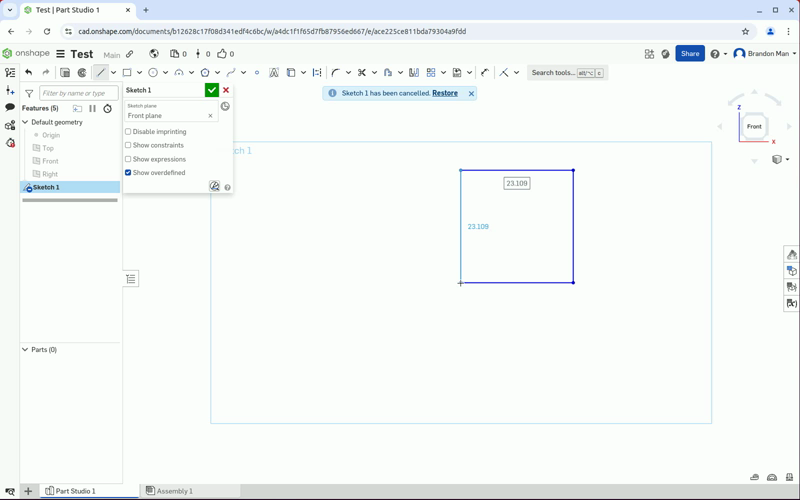
click(460, 282)
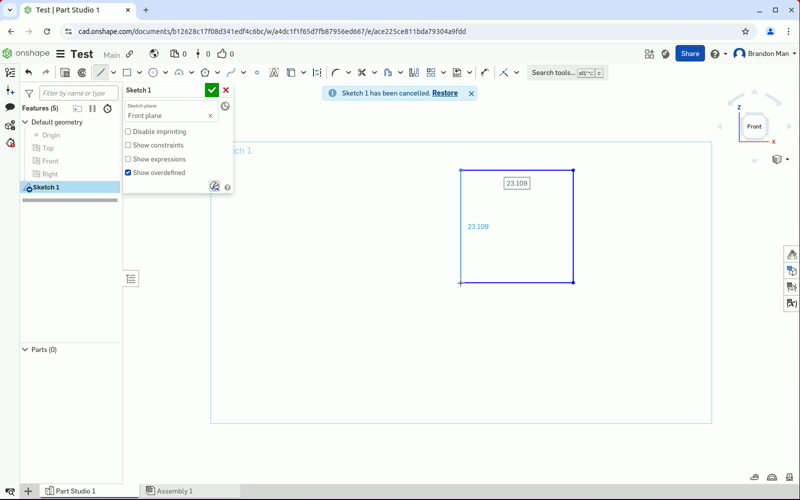
key(esc)
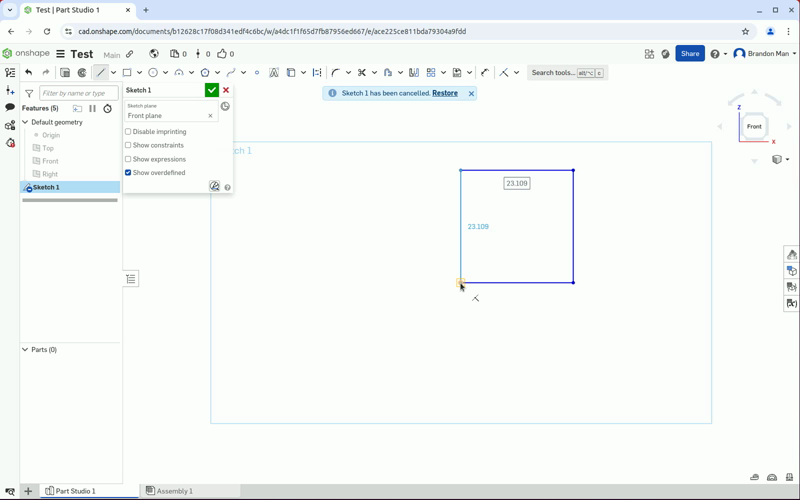
mouse_move(480, 252)
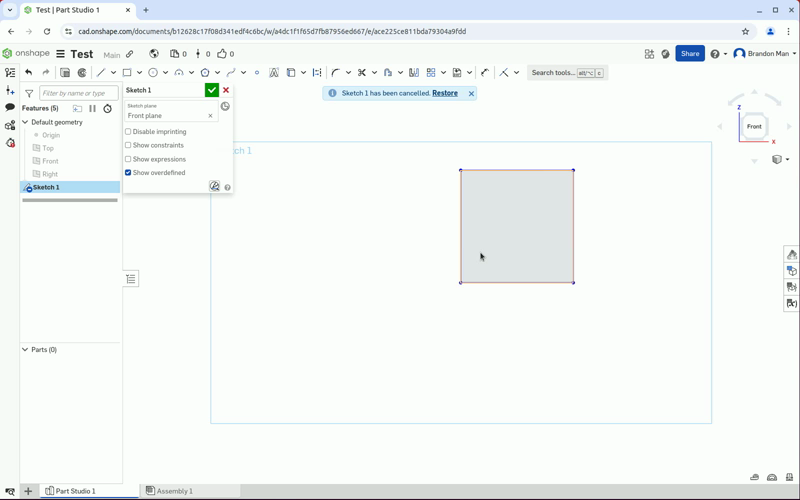
click(480, 252)
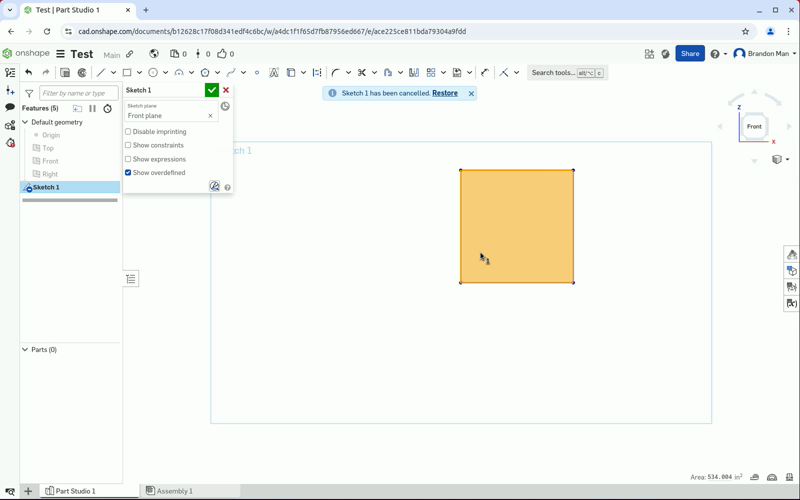
mouse_move(73, 352)
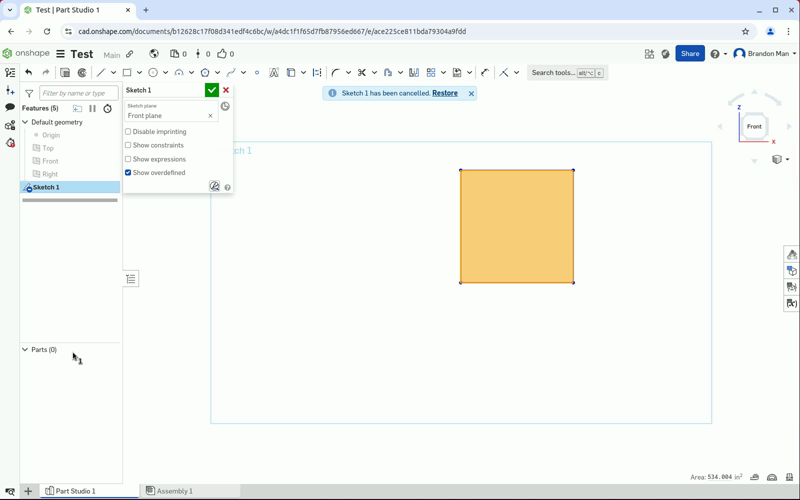
key(shift+y)
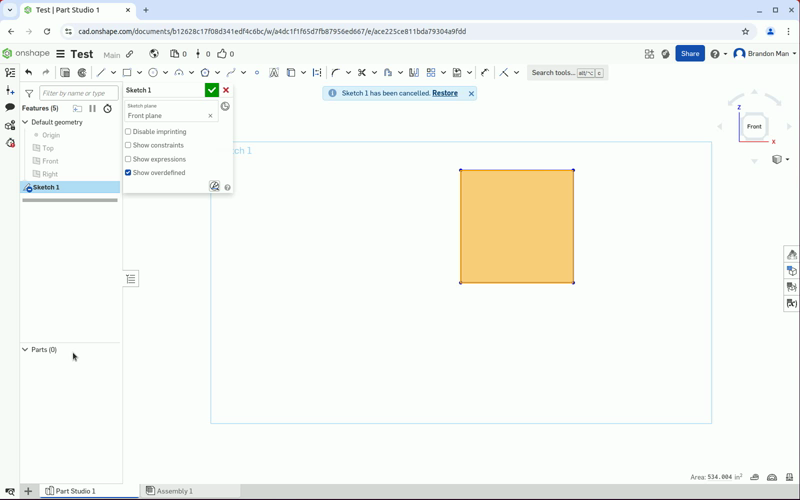
key(shift+e)
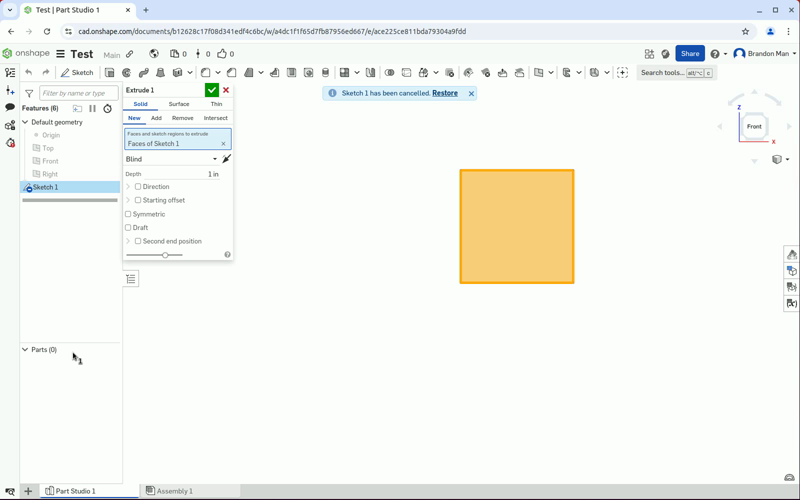
mouse_move(143, 106)
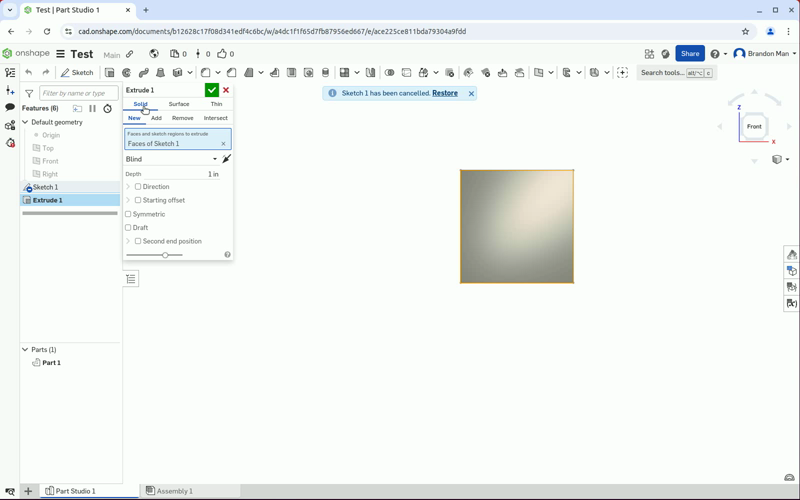
click(143, 106)
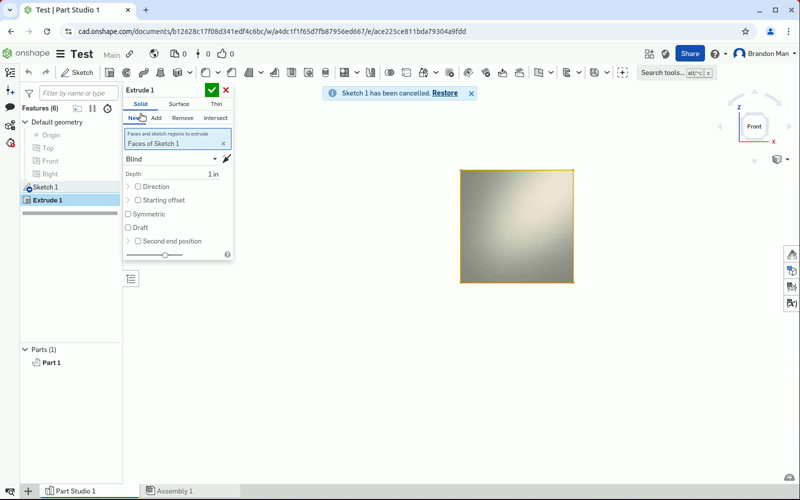
mouse_move(137, 120)
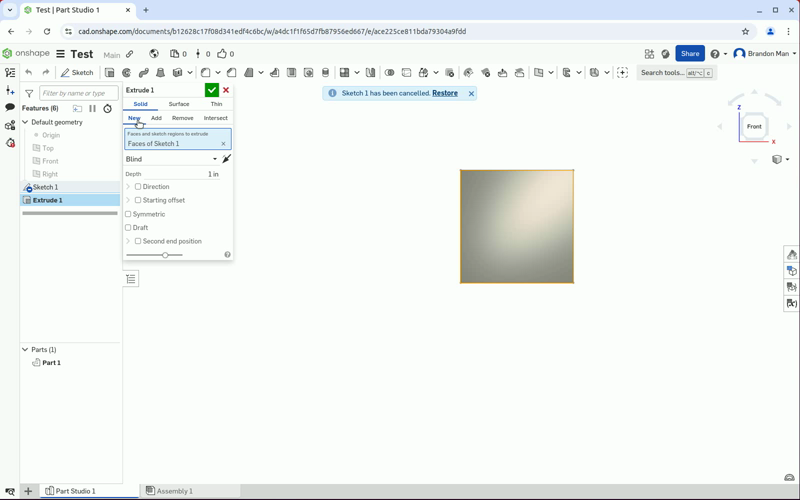
click(137, 120)
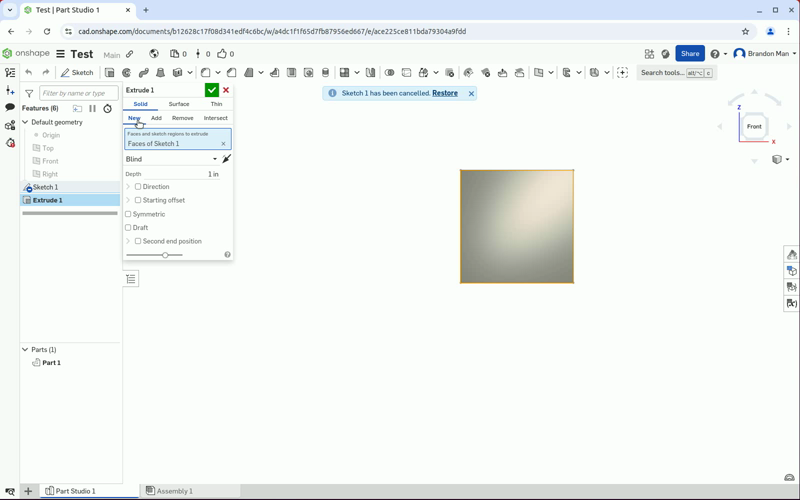
key(tab, 4)
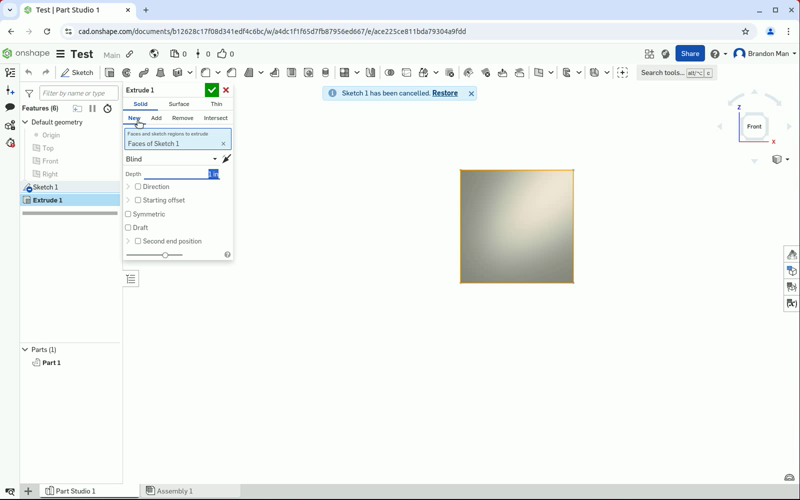
text(23.108)
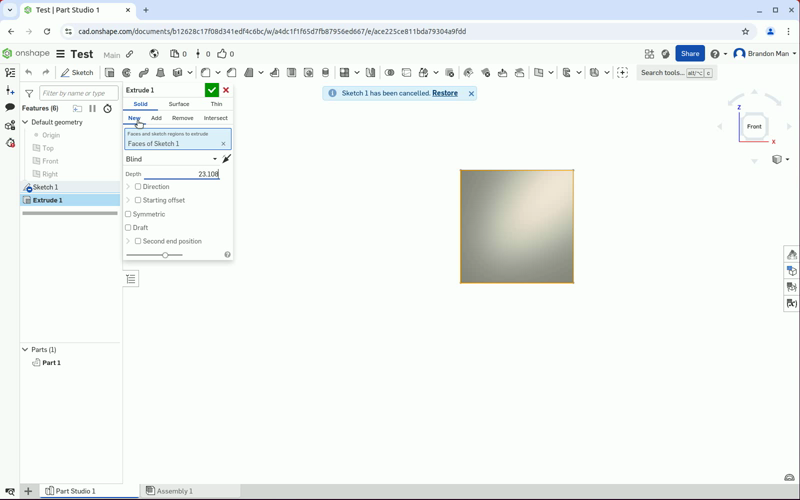
key(enter)
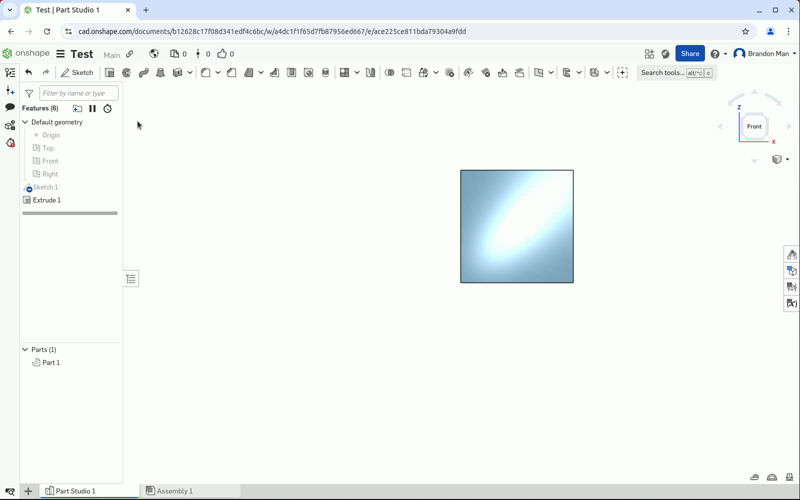
key(shift+h)
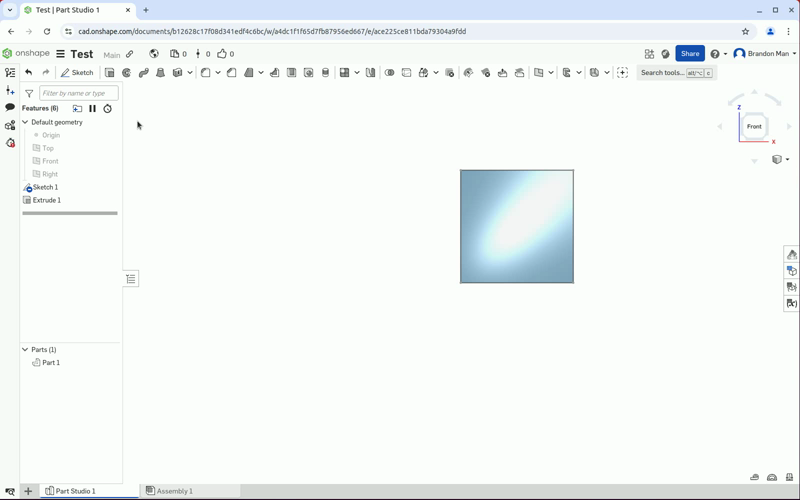
key(shift+h)
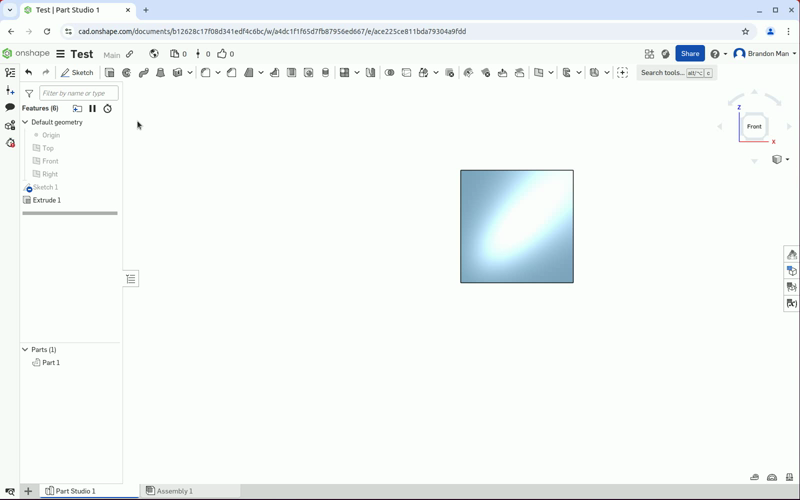
mouse_move(73, 189)
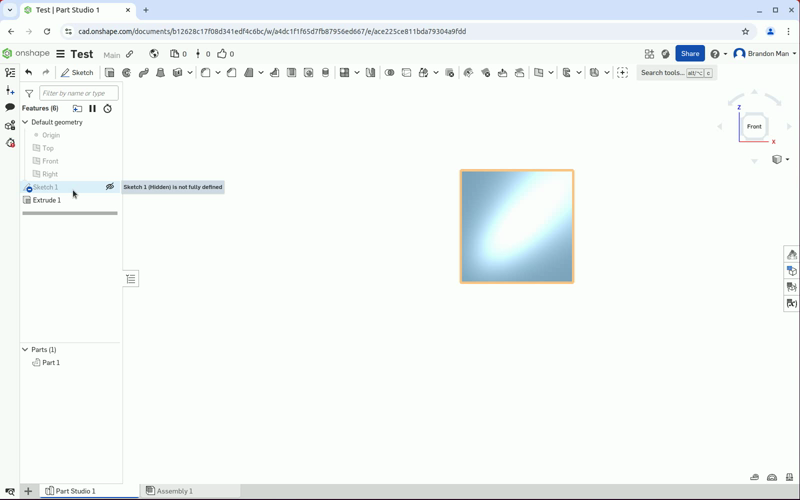
click(73, 189)
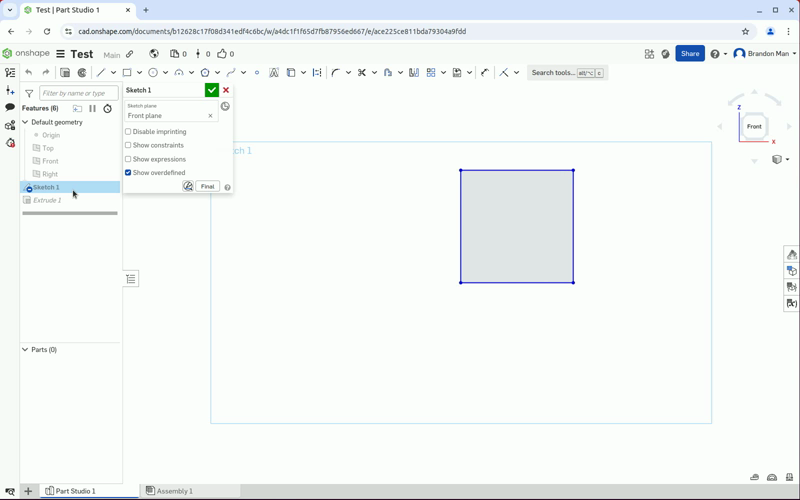
mouse_move(229, 92)
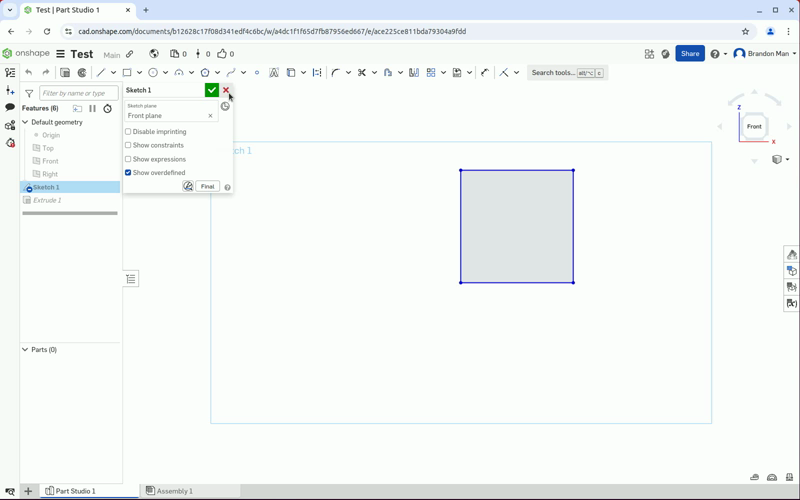
click(229, 92)
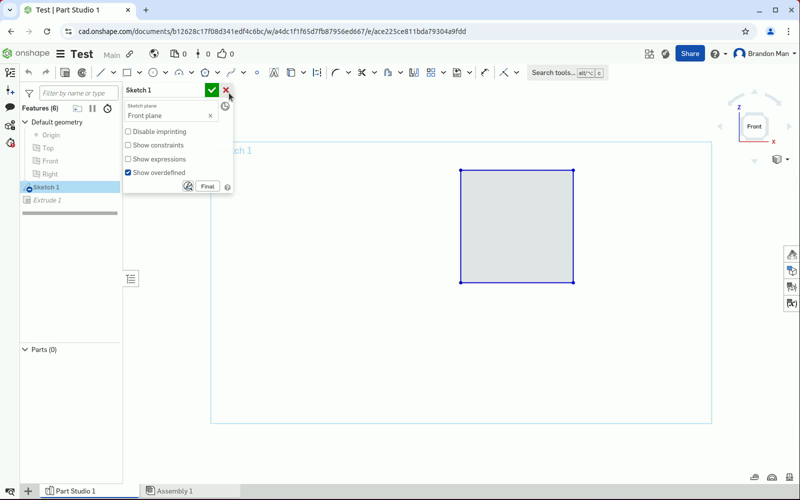
key(shift+s)
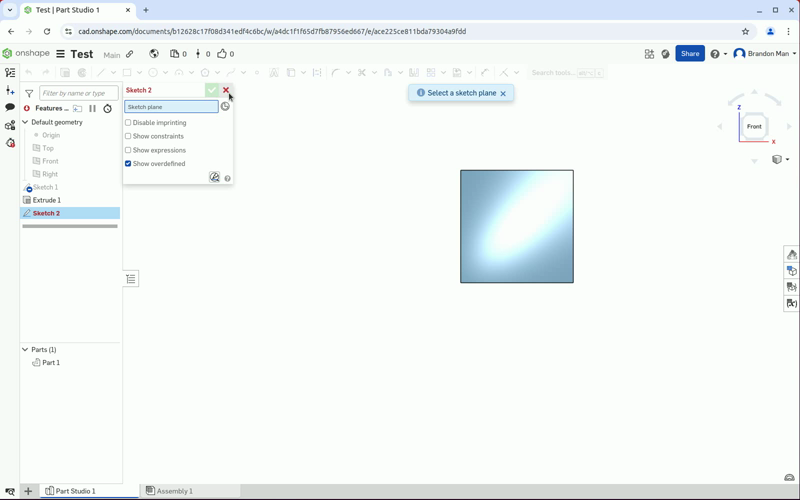
mouse_move(73, 163)
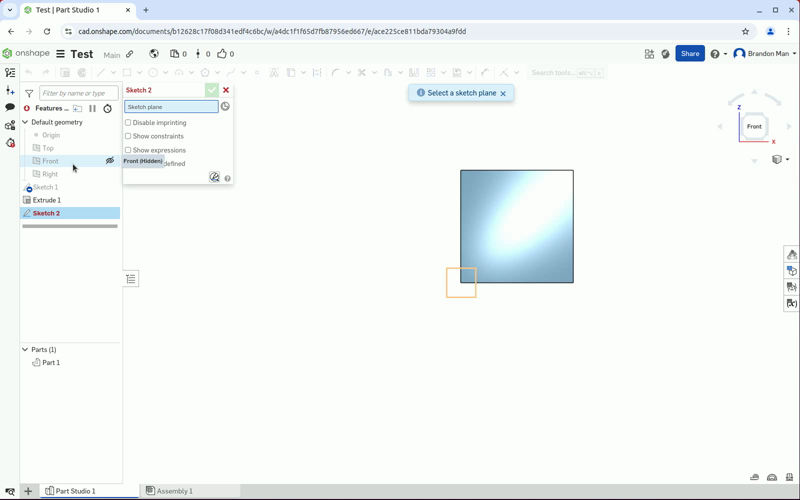
click(73, 163)
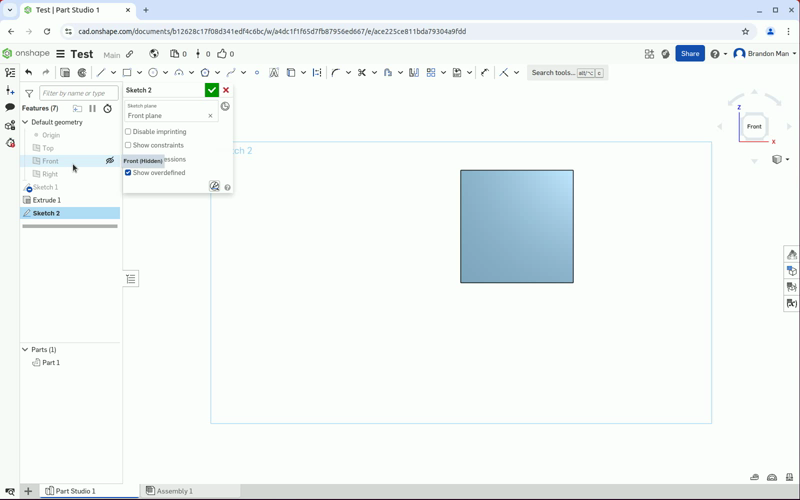
mouse_move(73, 352)
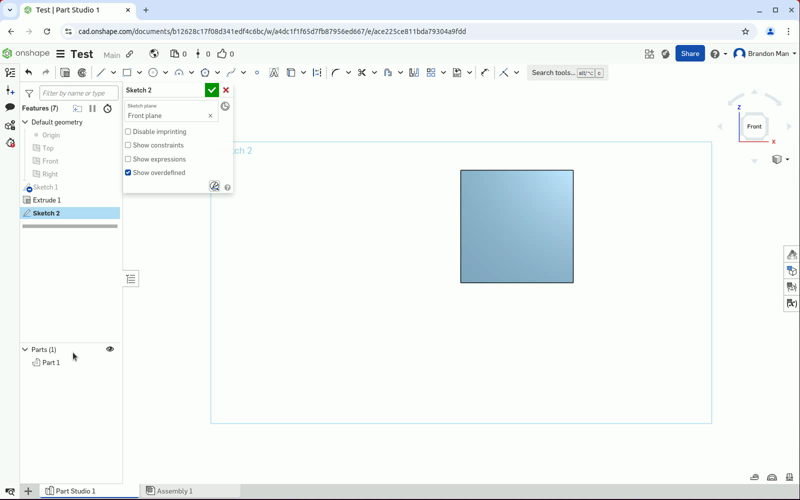
key(y)
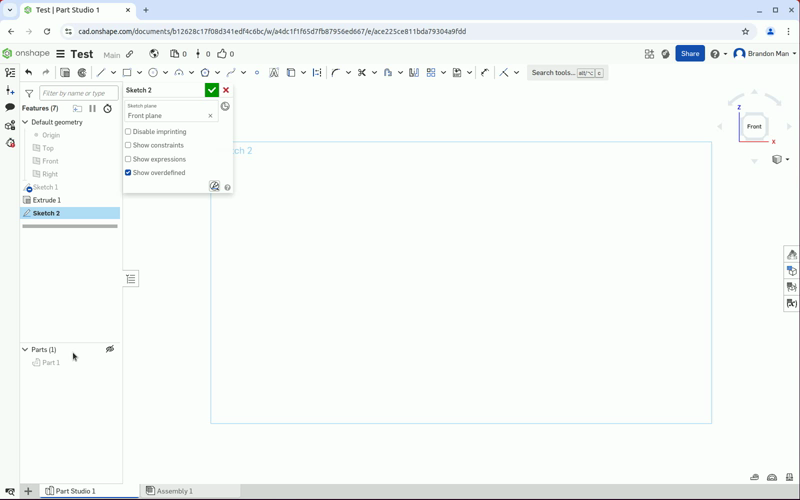
key(l)
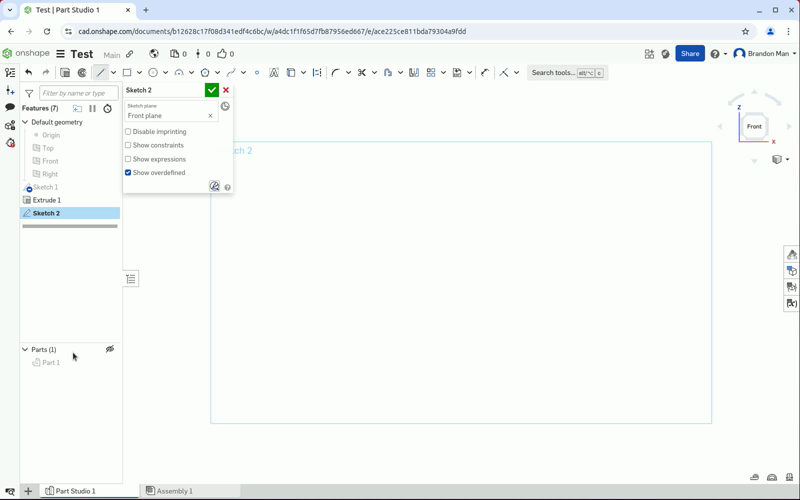
key_down(shift)
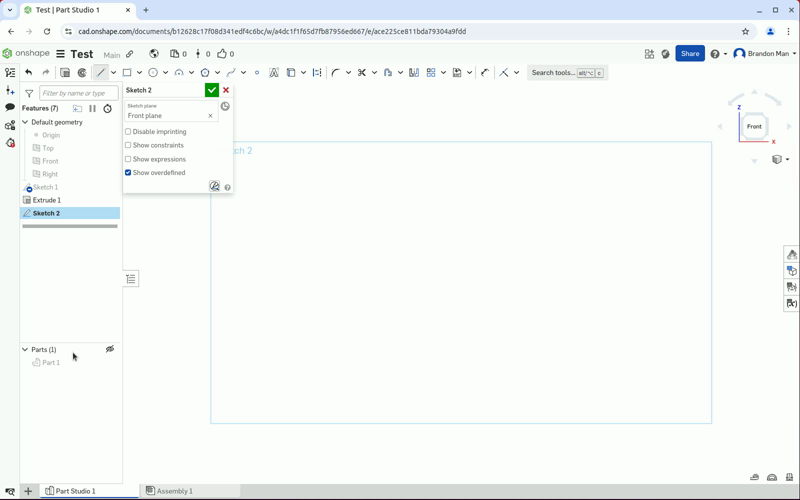
mouse_move(460, 282)
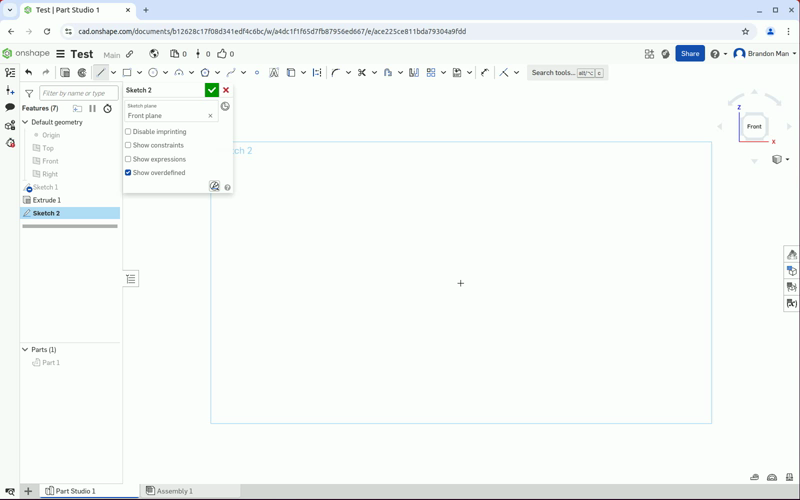
click(460, 282)
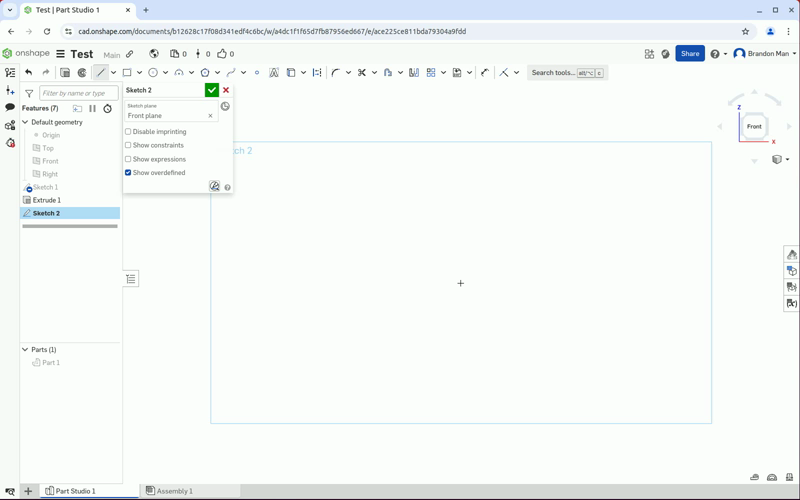
key_up(shift)
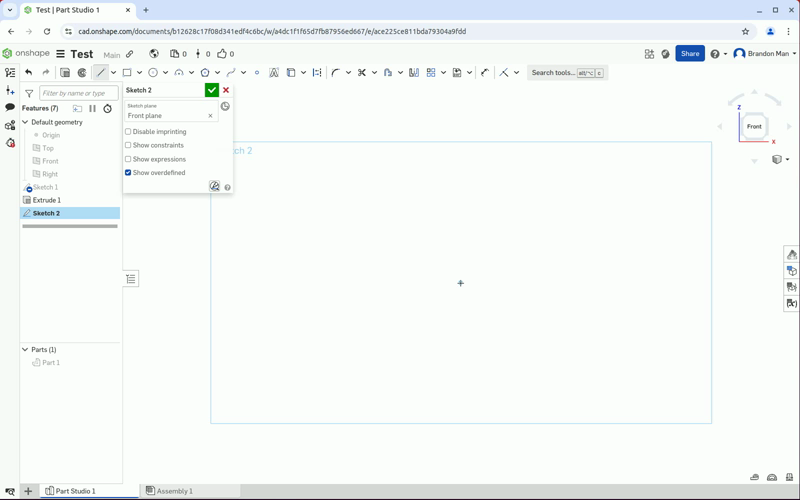
key_down(shift)
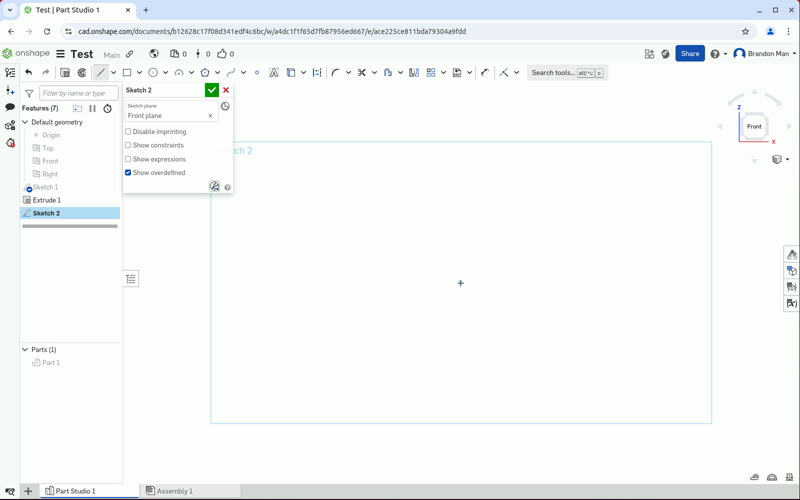
mouse_move(536, 282)
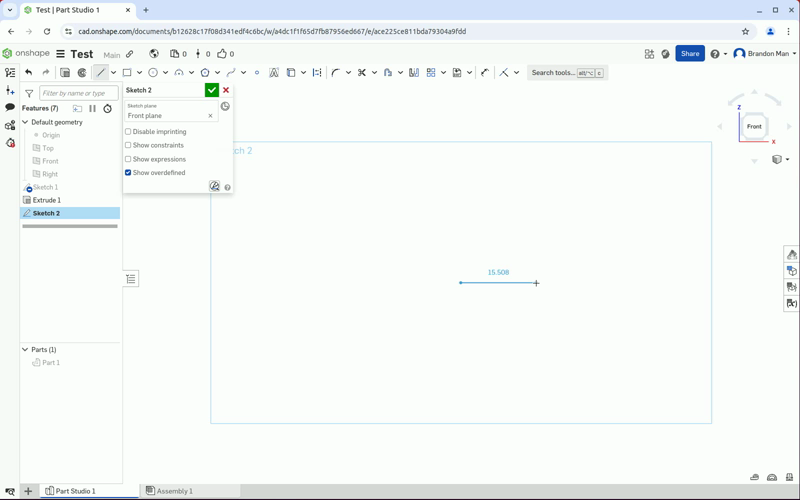
click(536, 282)
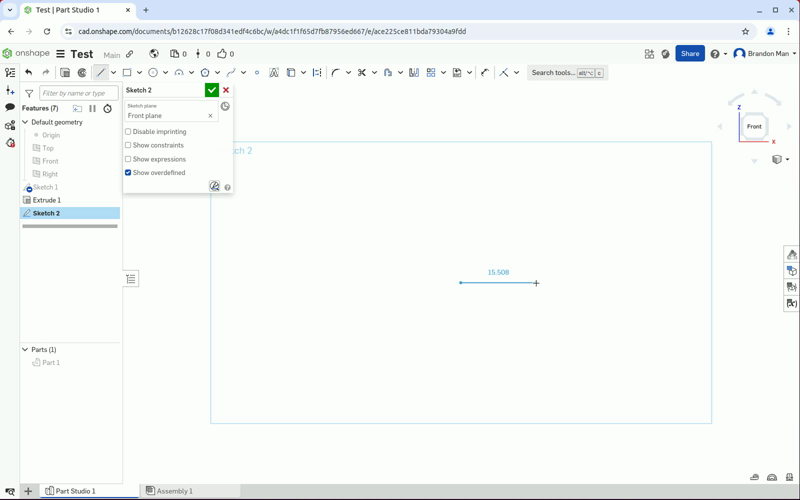
key_up(shift)
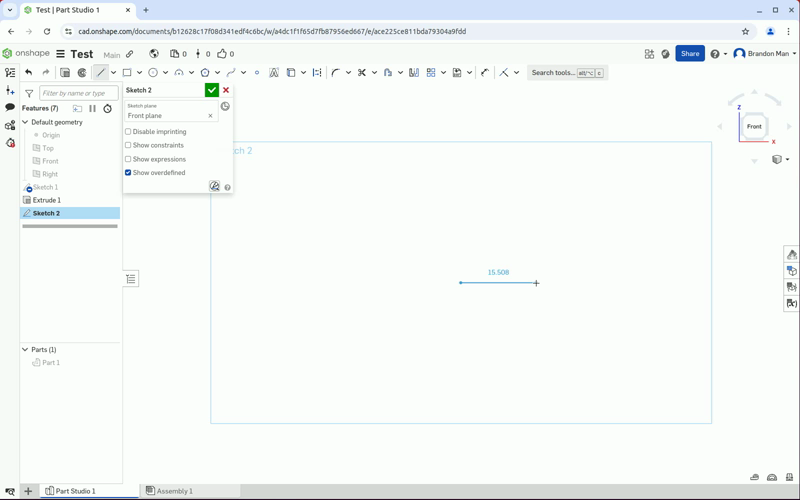
key_down(shift)
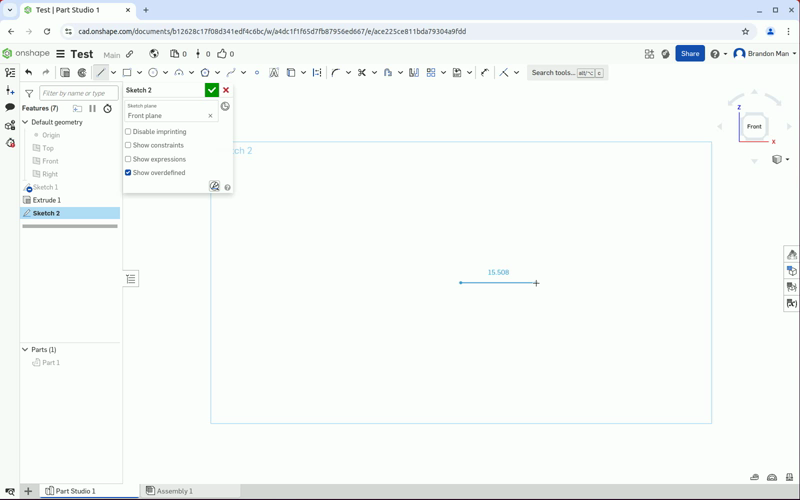
mouse_move(566, 282)
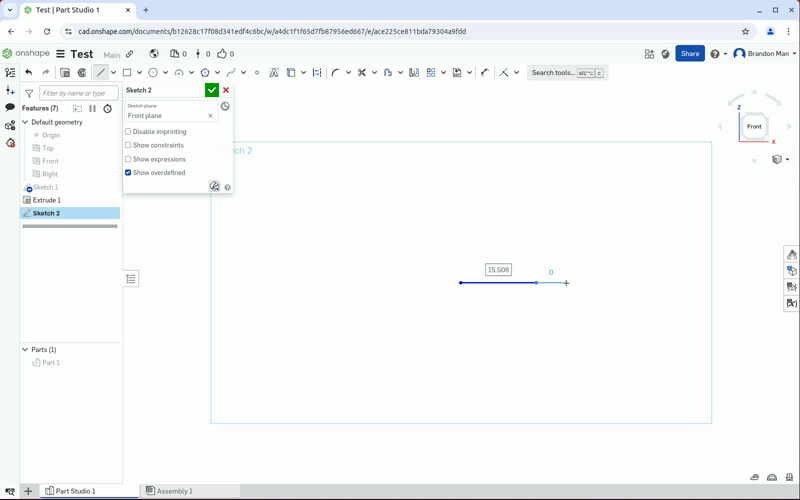
mouse_move(536, 244)
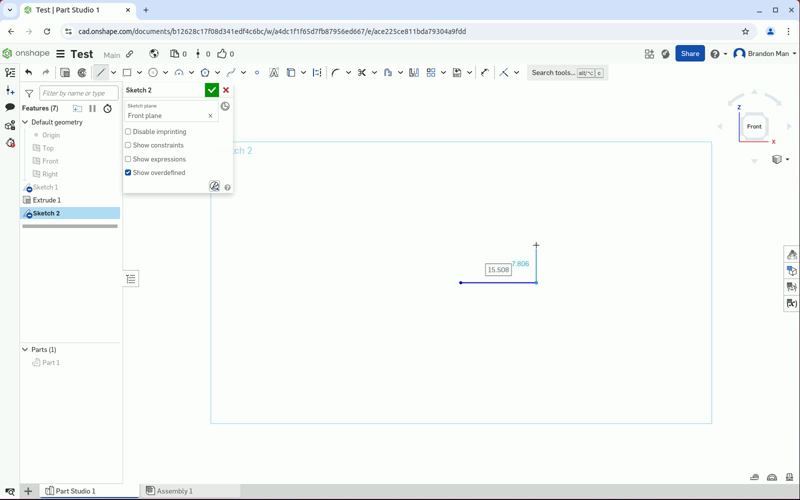
click(536, 244)
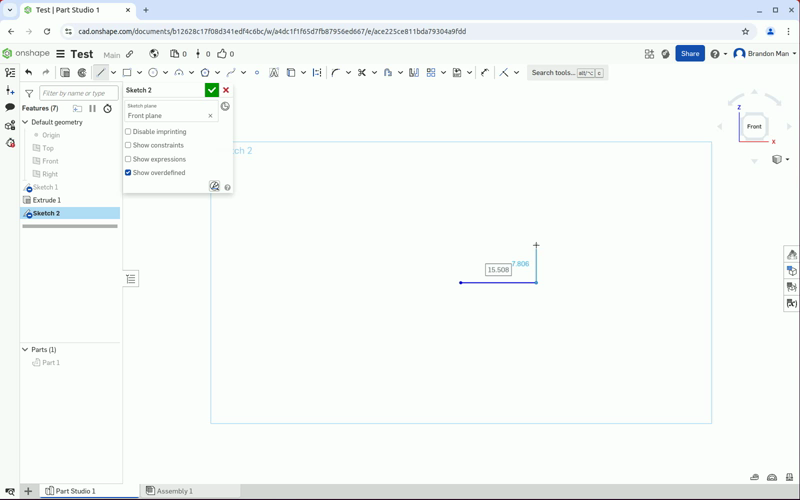
key_up(shift)
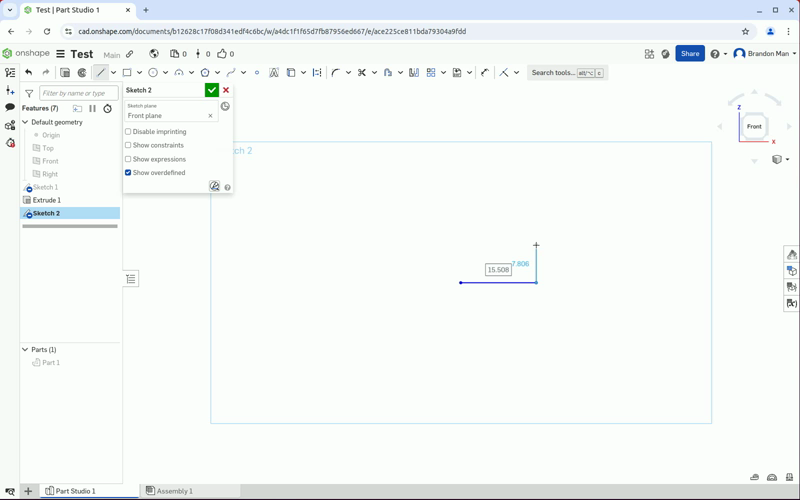
key_down(shift)
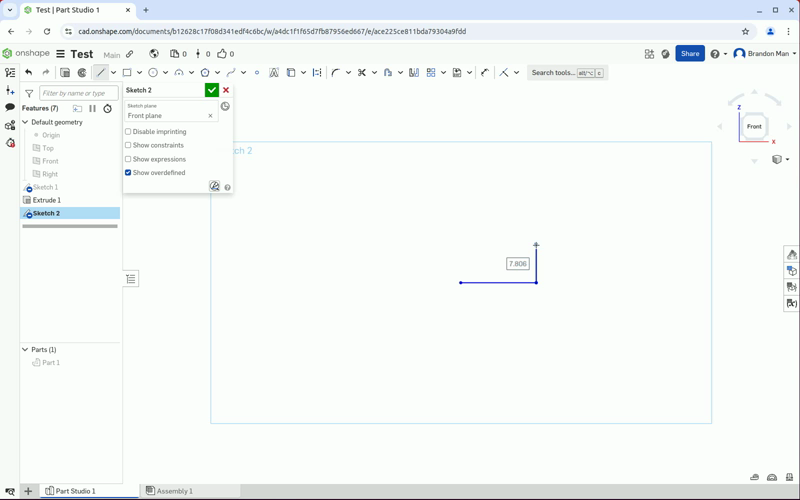
mouse_move(460, 244)
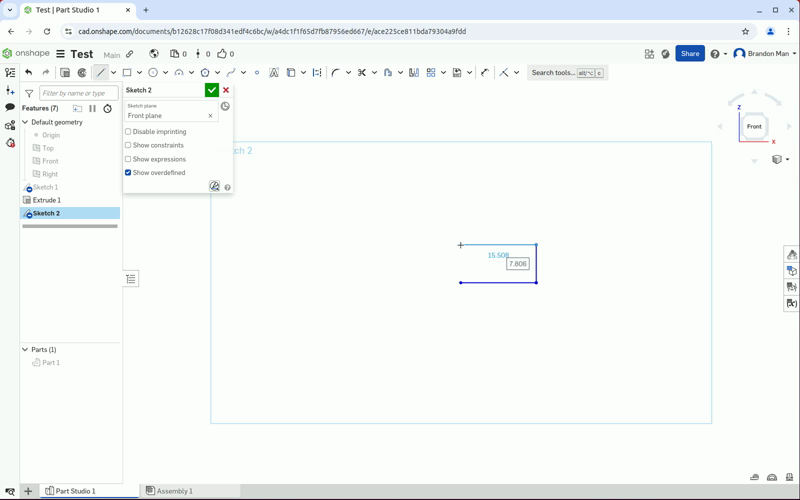
click(460, 244)
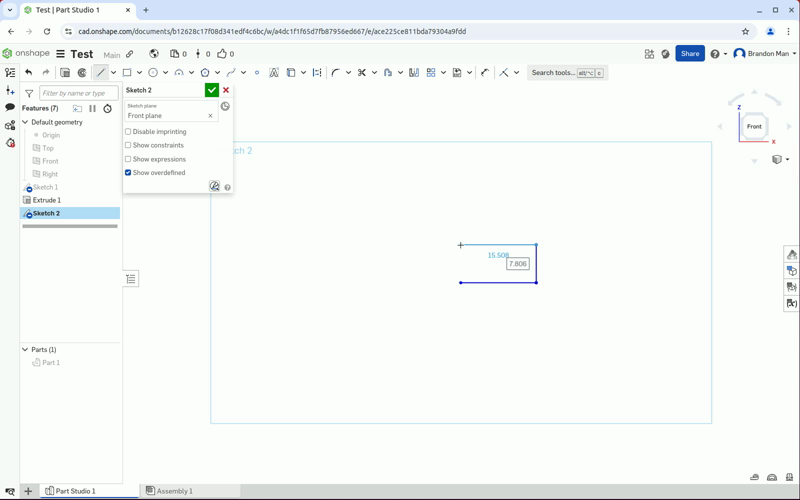
key_up(shift)
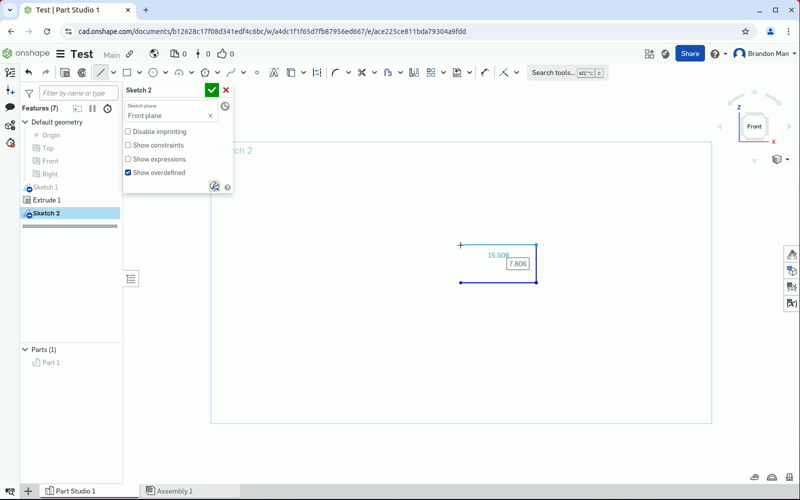
mouse_move(490, 244)
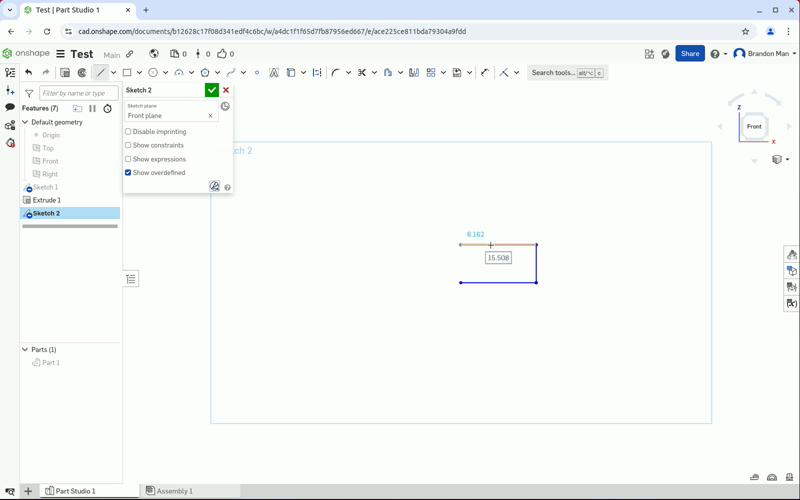
key_down(shift)
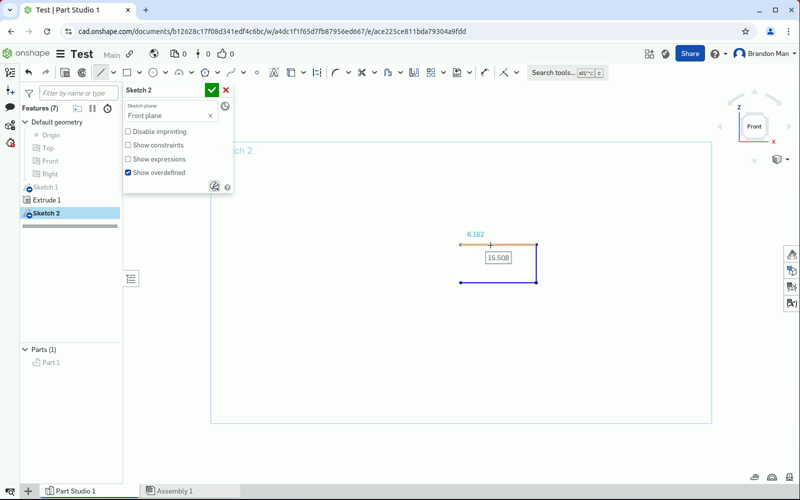
mouse_move(460, 282)
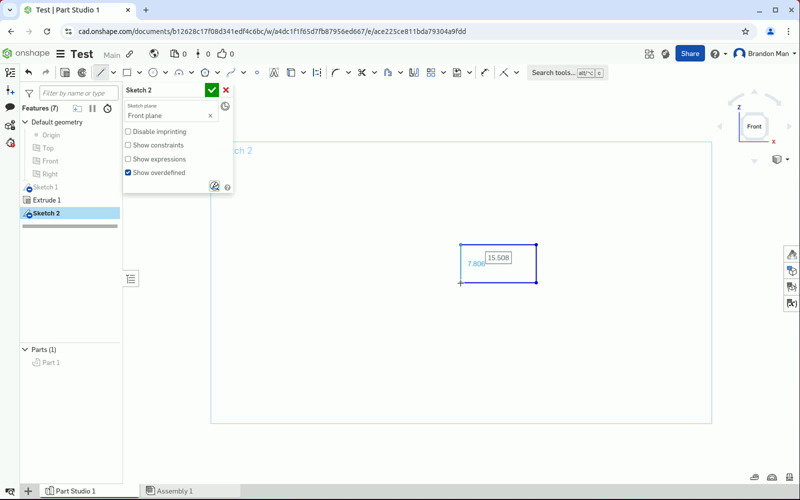
key_up(shift)
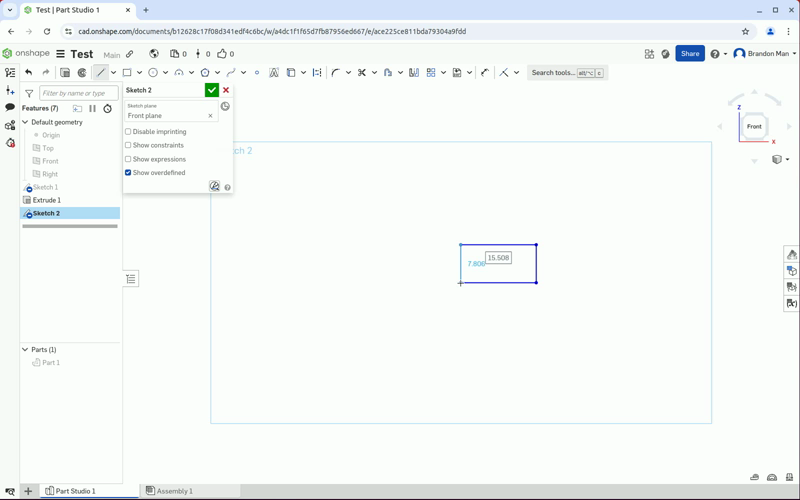
click(460, 282)
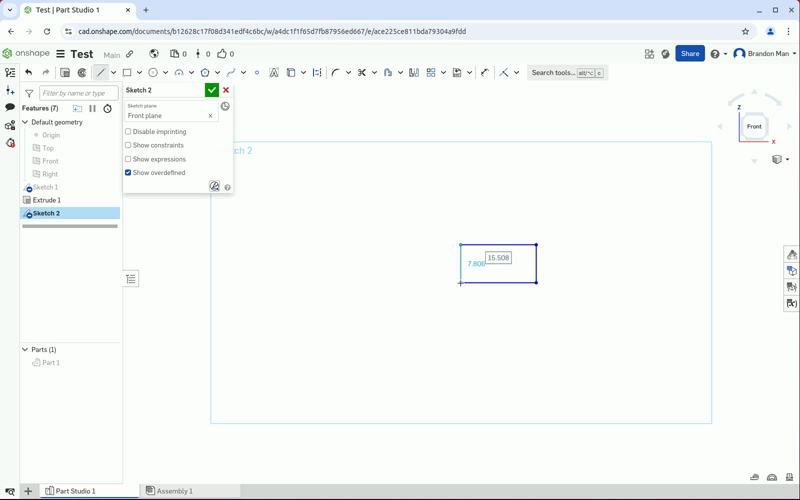
key(esc)
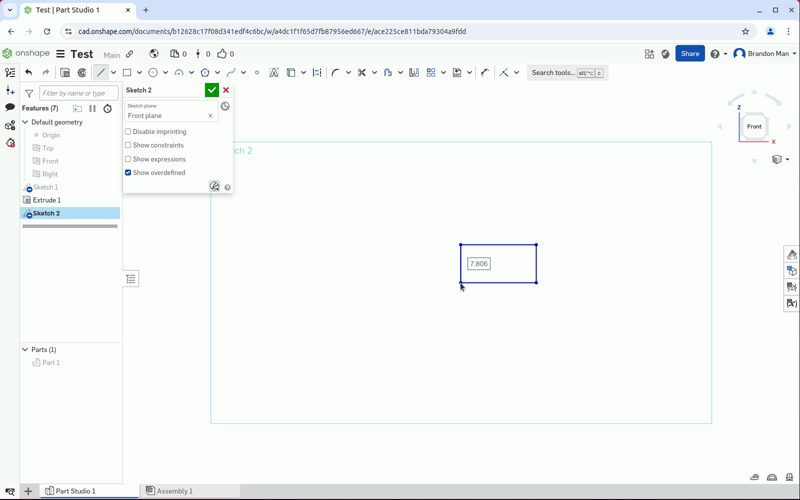
mouse_move(513, 259)
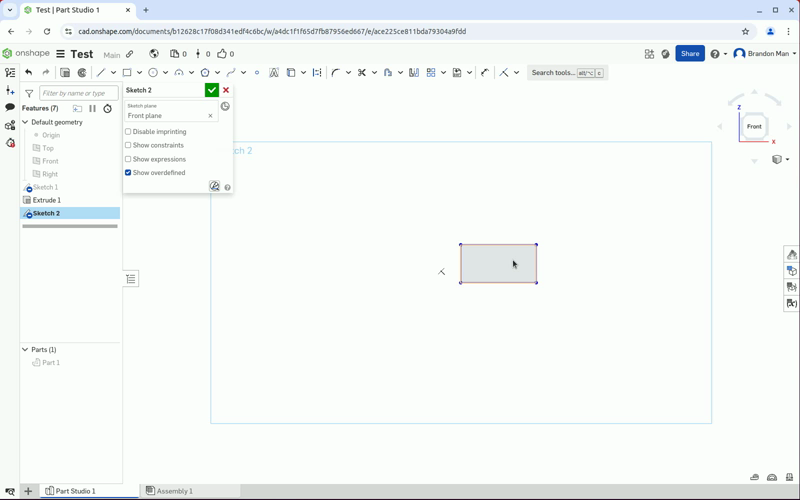
click(513, 259)
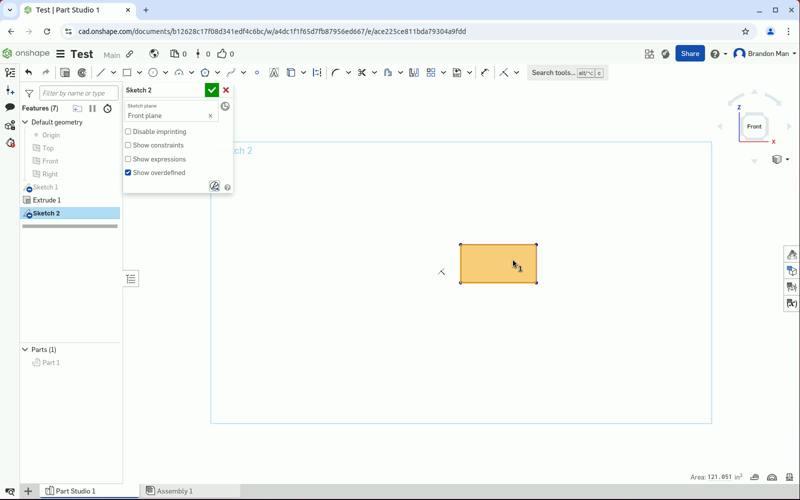
mouse_move(73, 352)
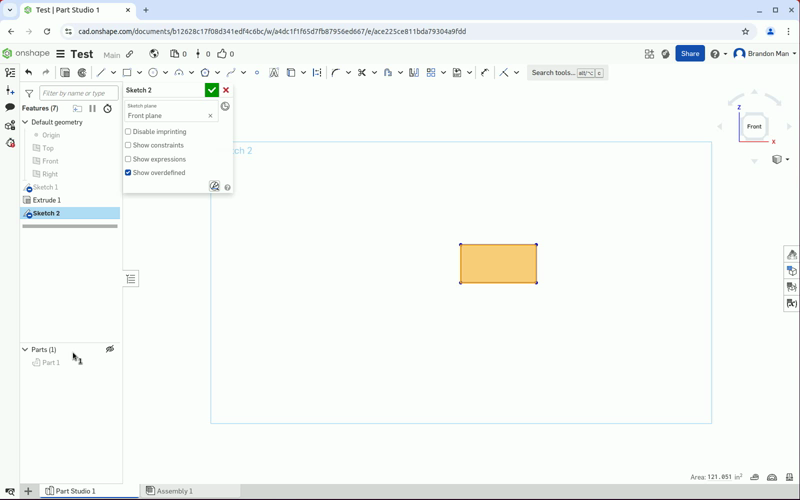
key(shift+y)
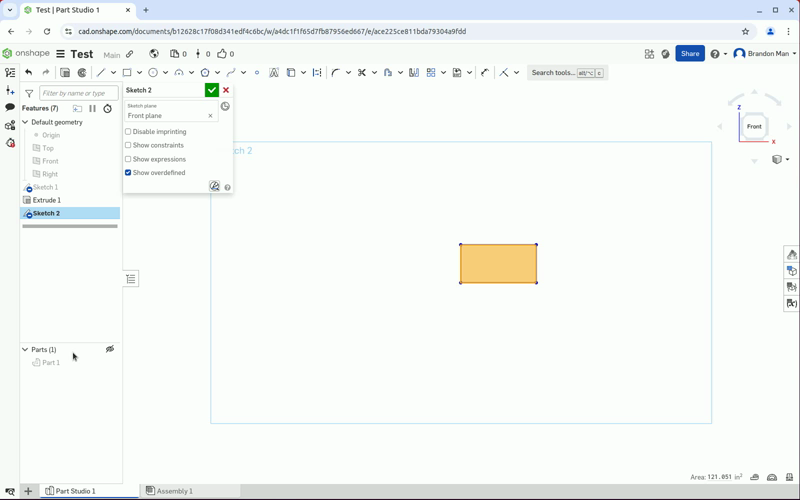
key(shift+e)
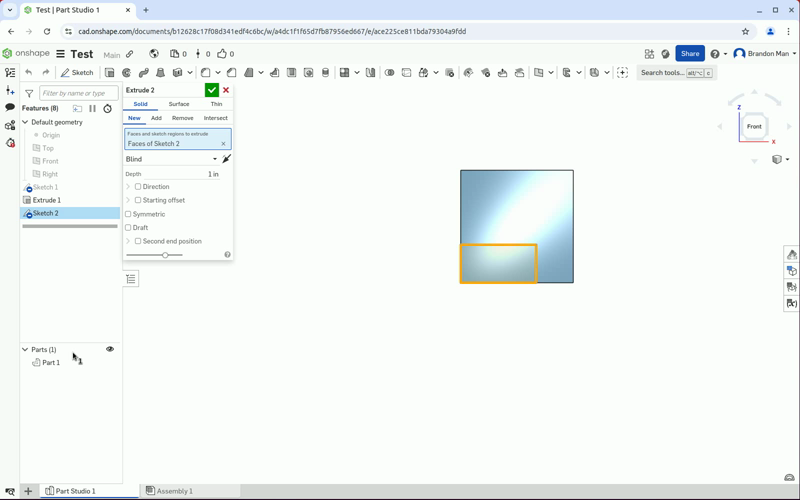
mouse_move(143, 106)
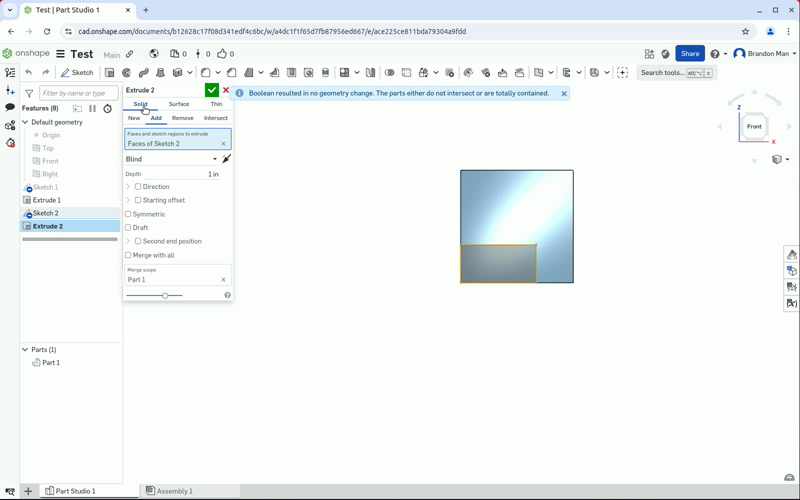
click(143, 106)
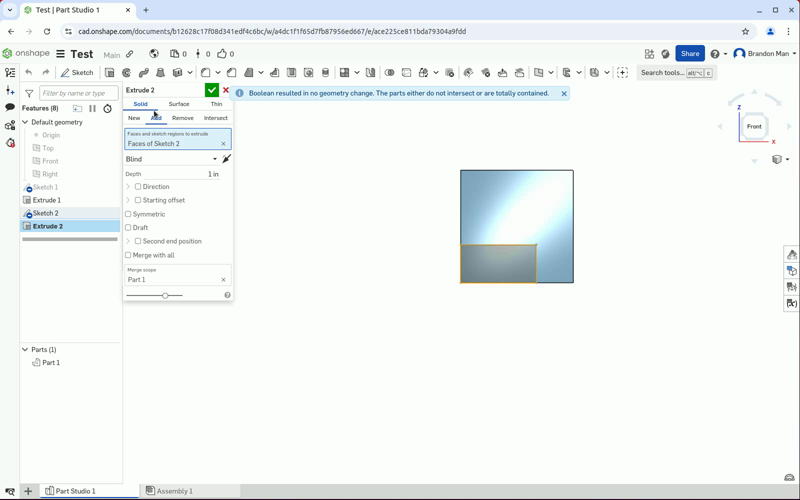
mouse_move(186, 120)
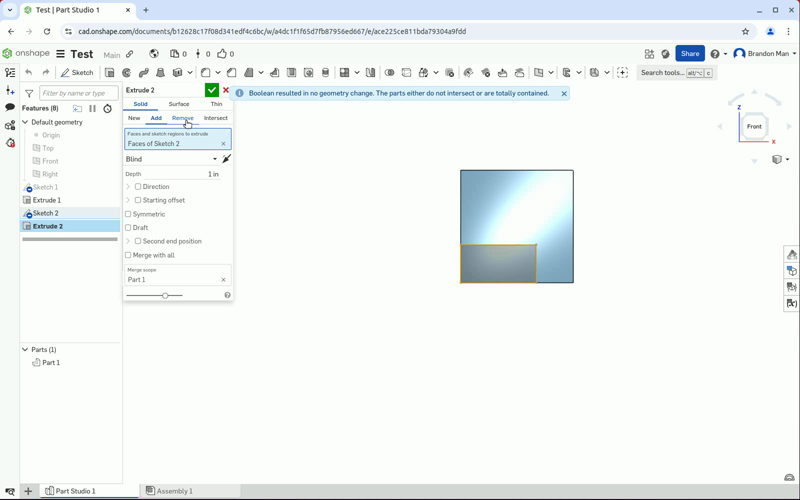
click(186, 120)
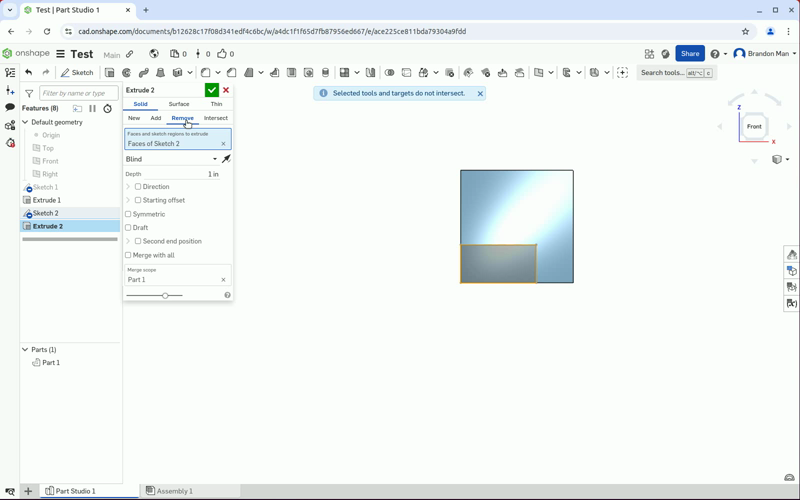
key(tab, 4)
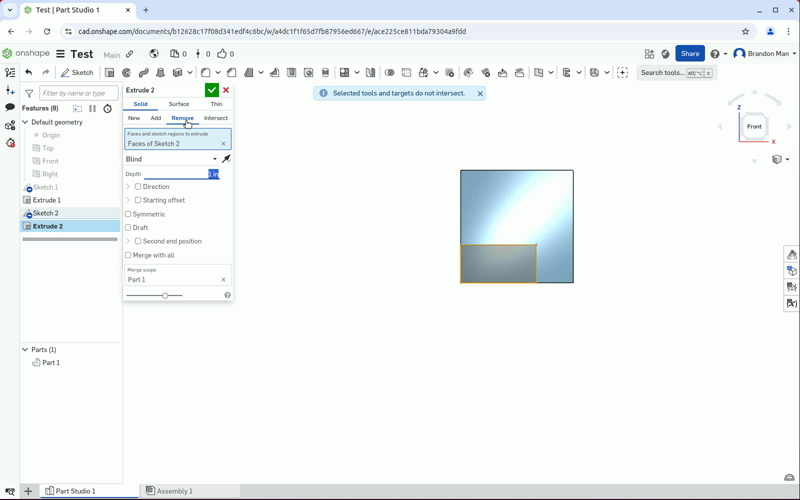
text(-30.57)
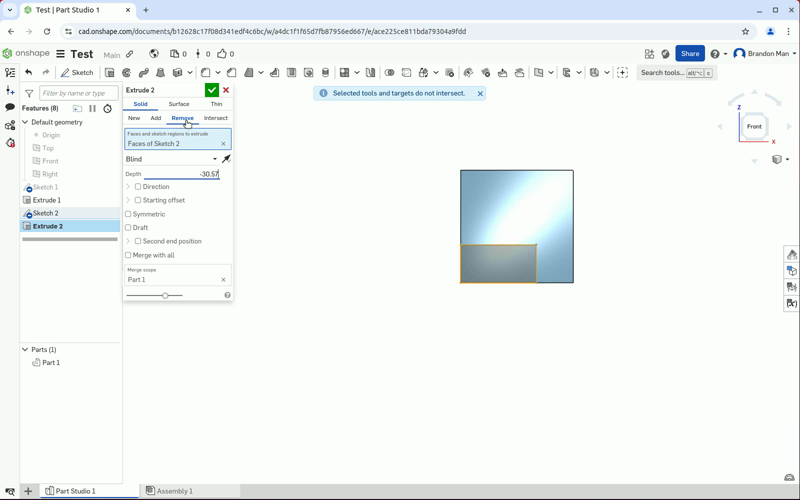
key(tab, 6)
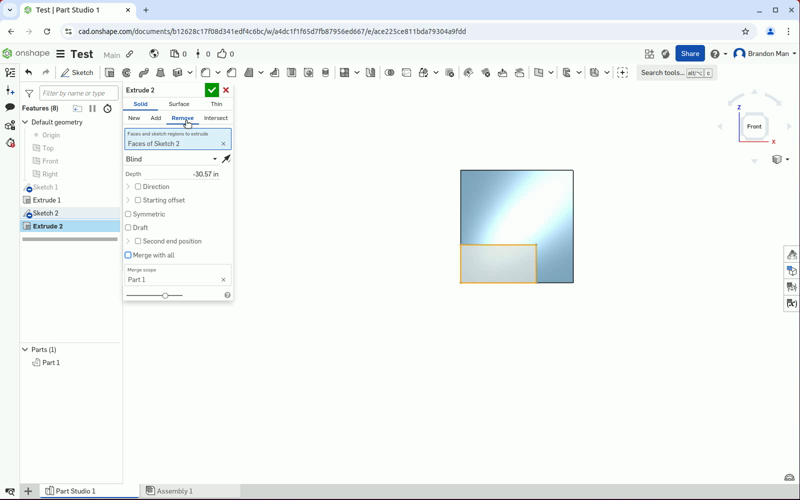
key(space)
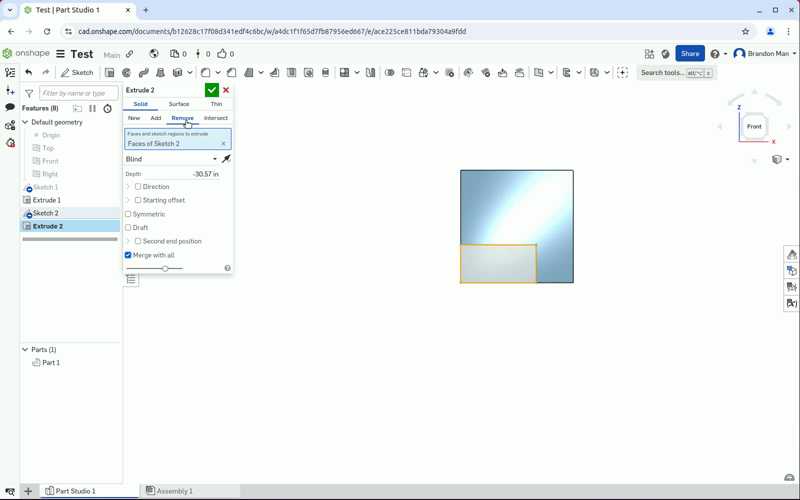
key(enter)
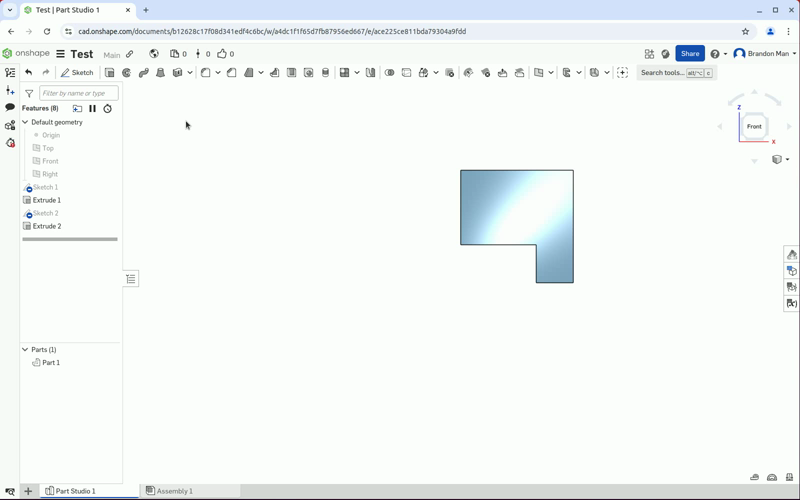
key(shift+h)
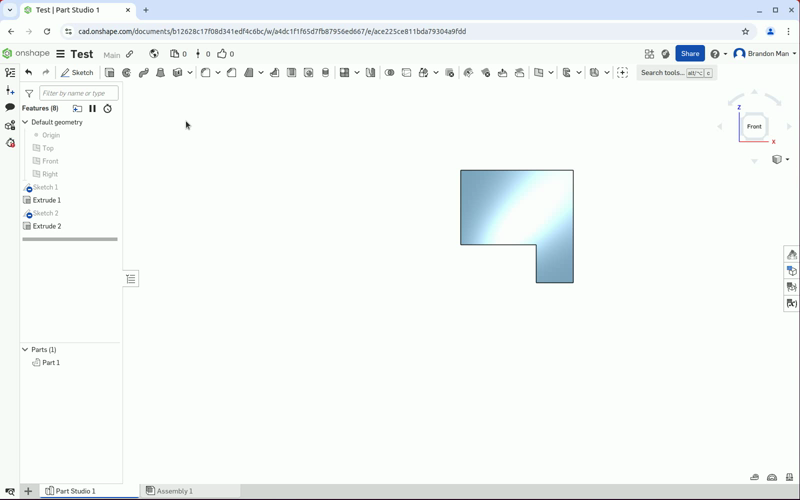
key(shift+h)
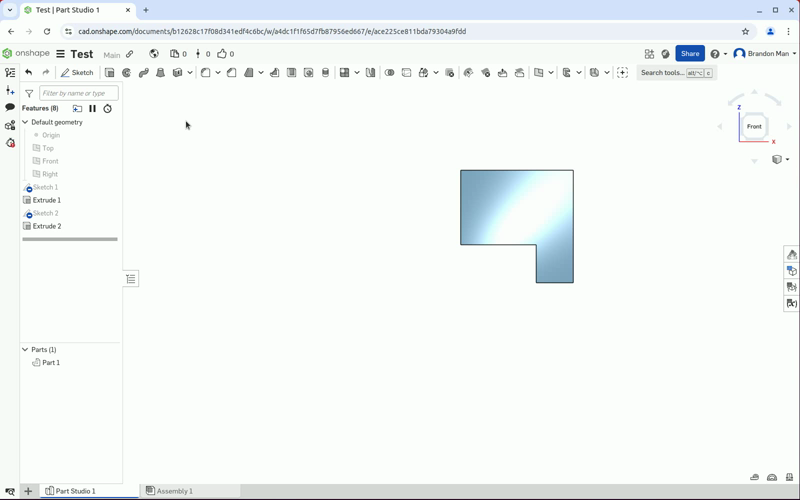
mouse_move(73, 189)
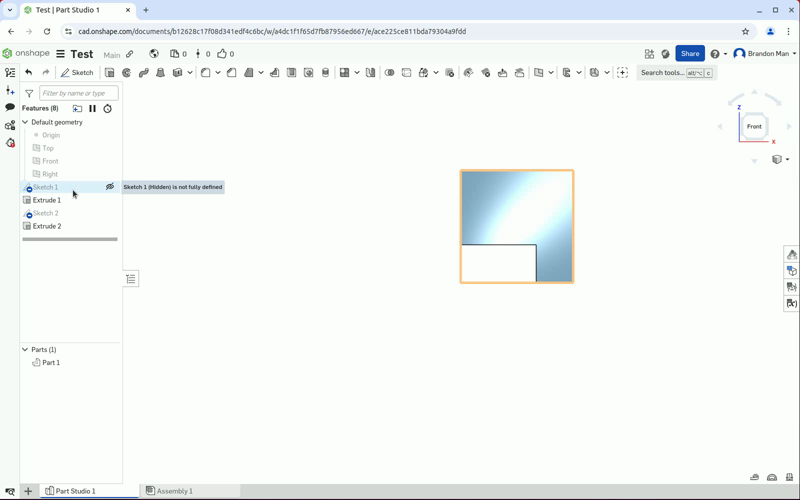
click(73, 189)
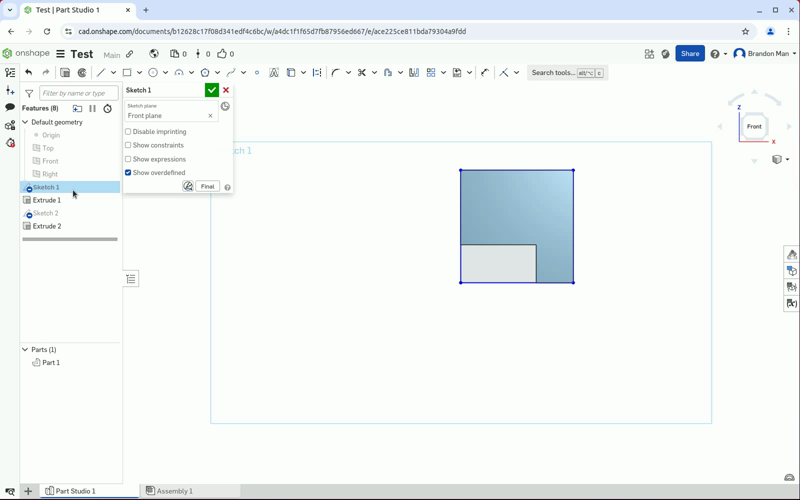
mouse_move(229, 92)
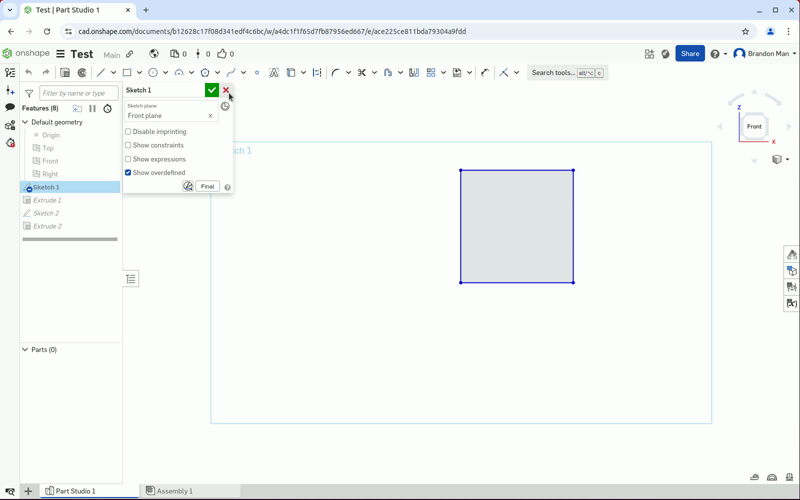
click(229, 92)
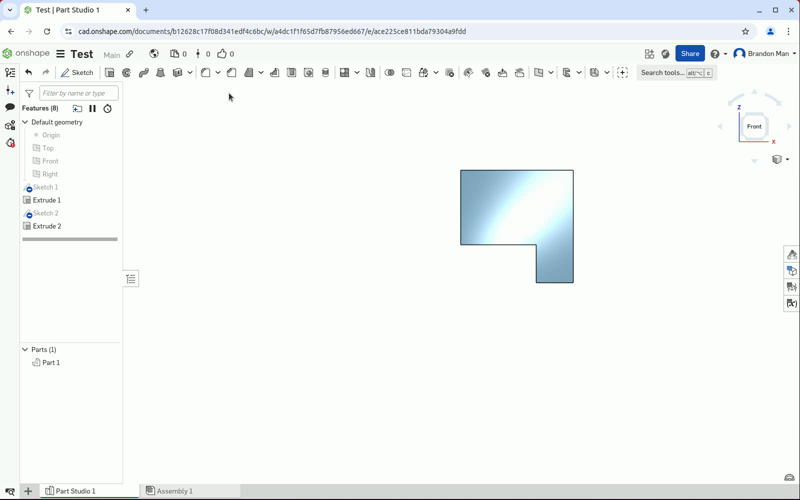
mouse_move(541, 75)
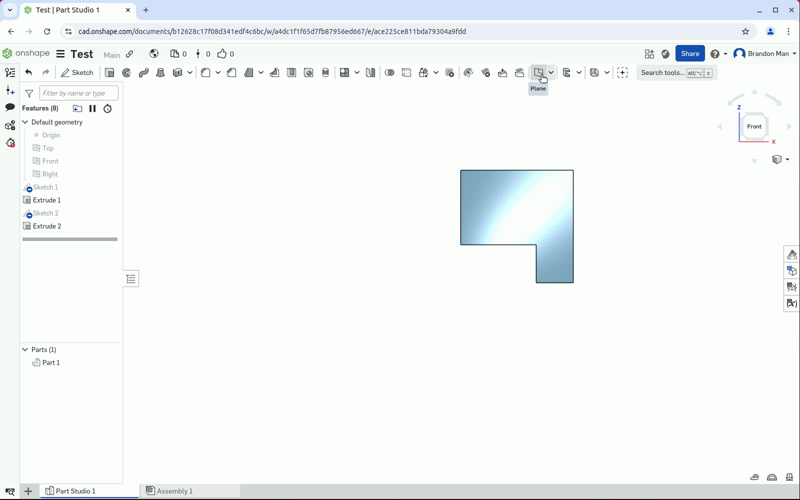
click(541, 75)
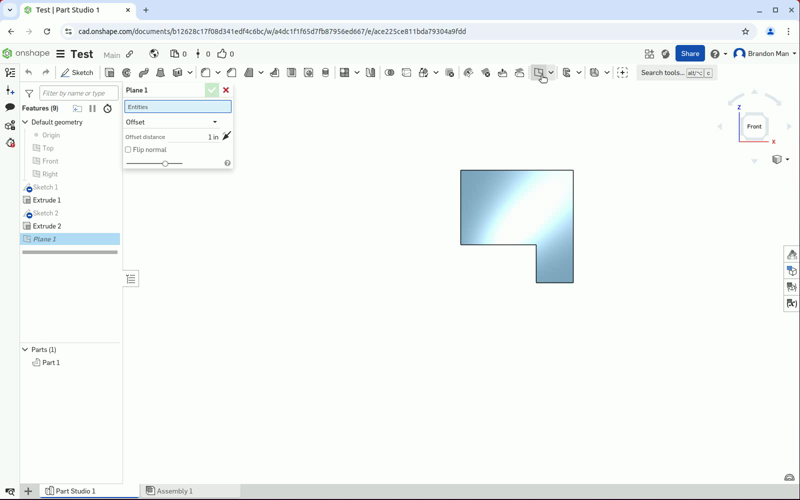
mouse_move(73, 163)
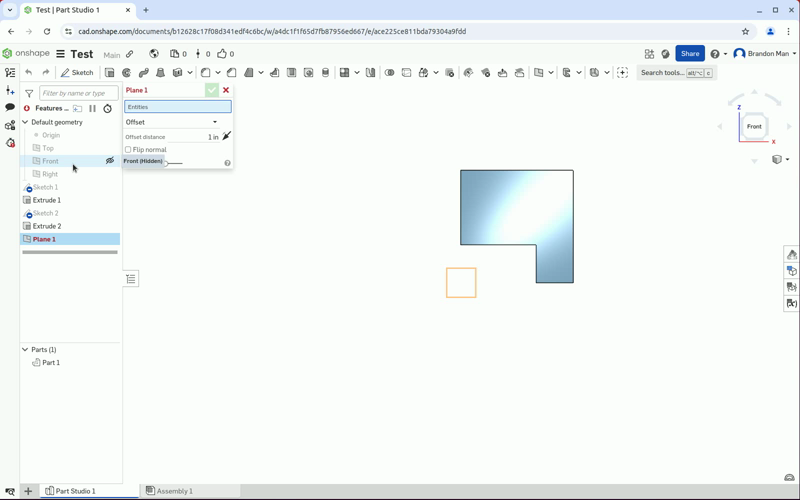
click(73, 163)
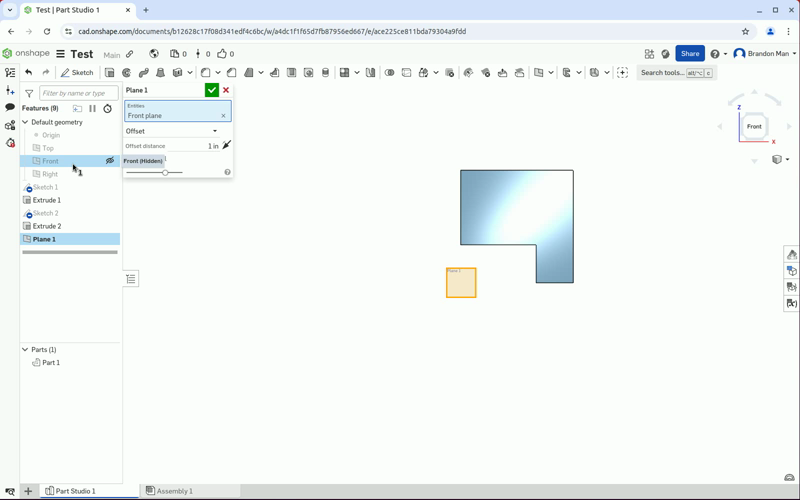
key(tab, 2)
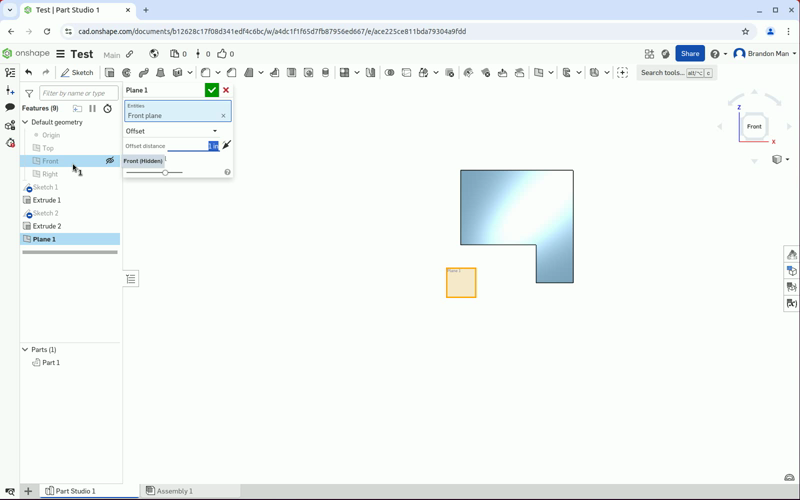
text(23.108)
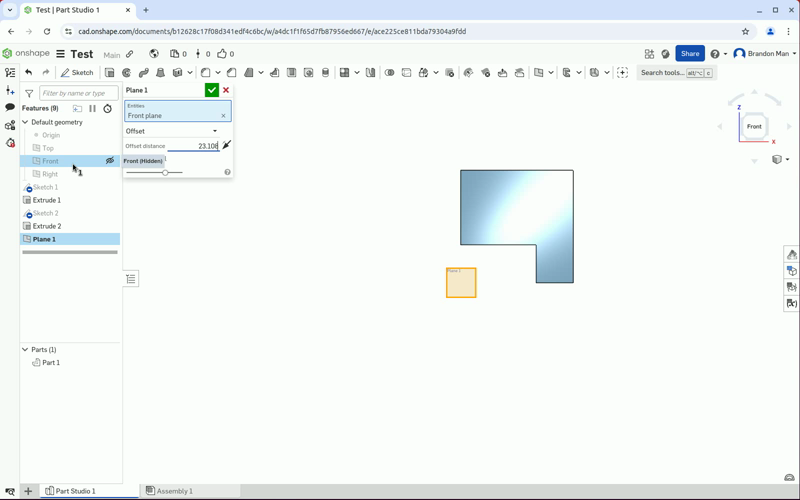
key(enter, 2)
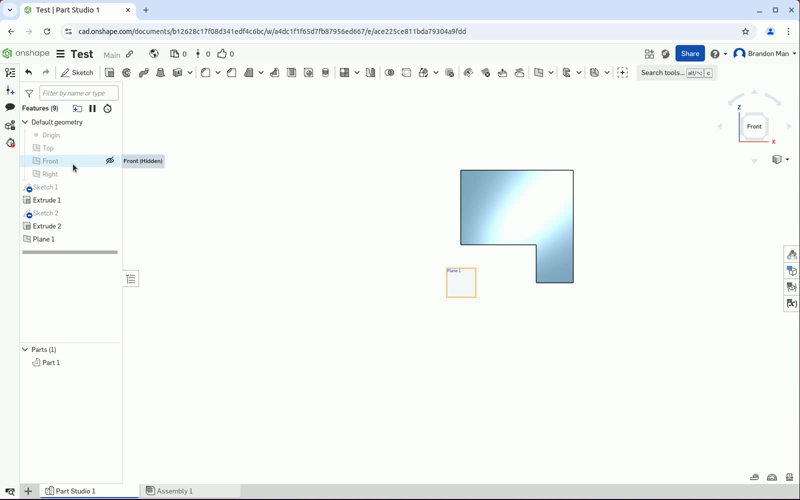
key(shift+s)
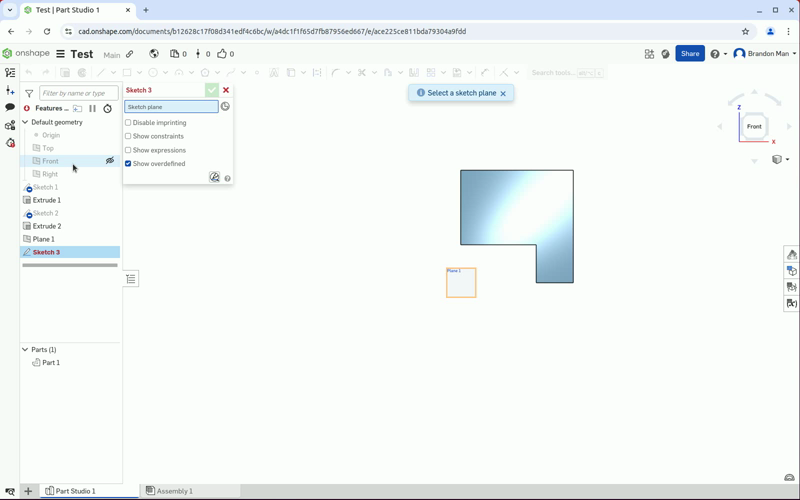
mouse_move(73, 241)
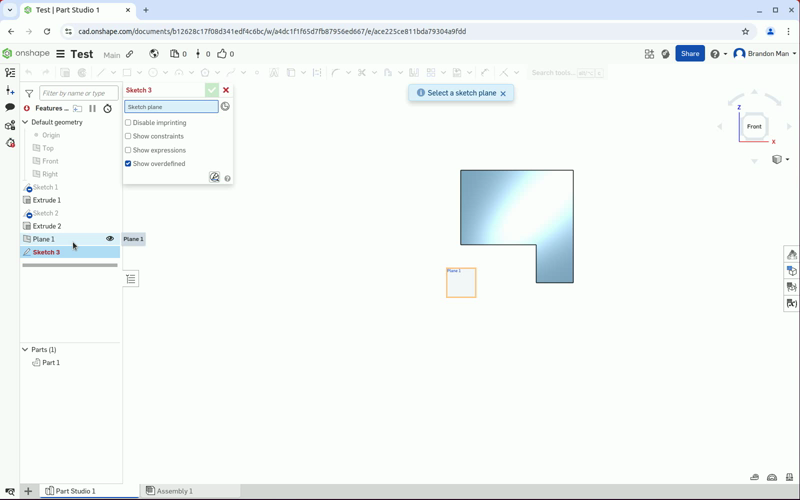
click(73, 241)
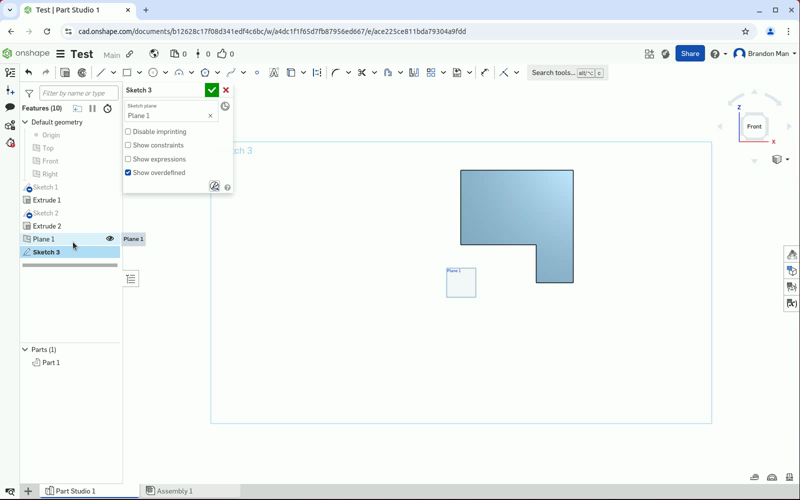
mouse_move(73, 352)
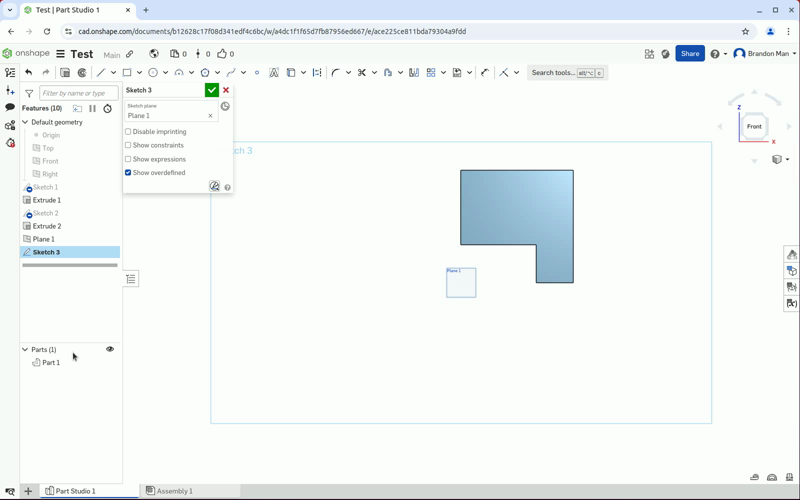
key(y)
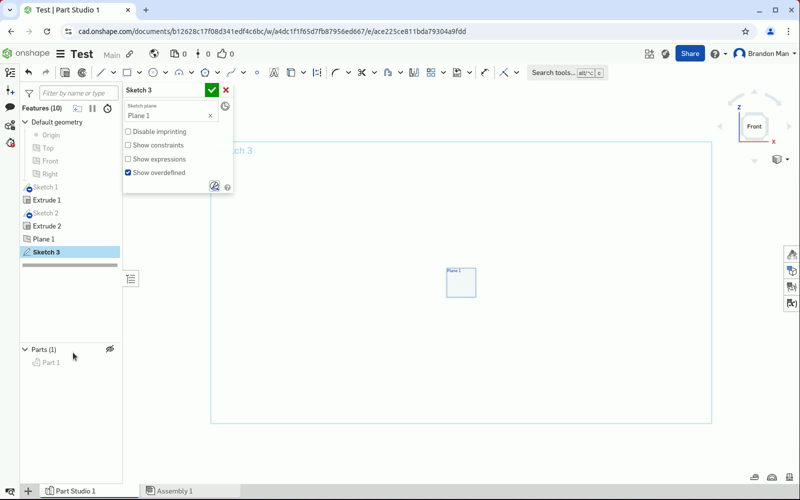
key(l)
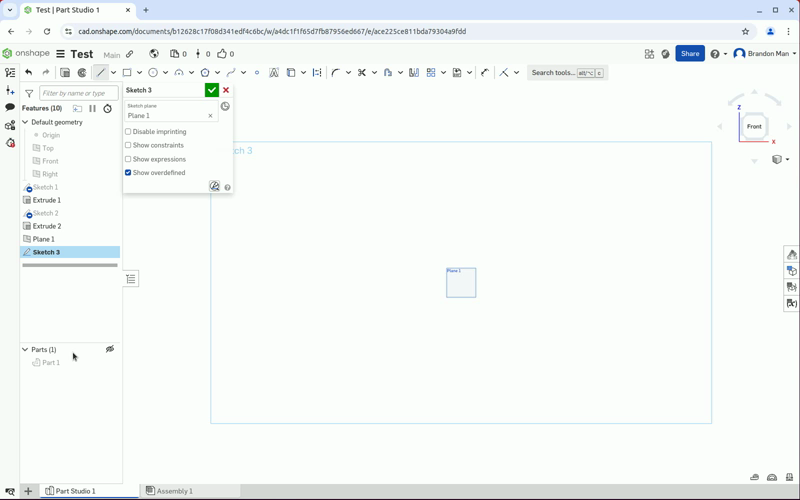
key_down(shift)
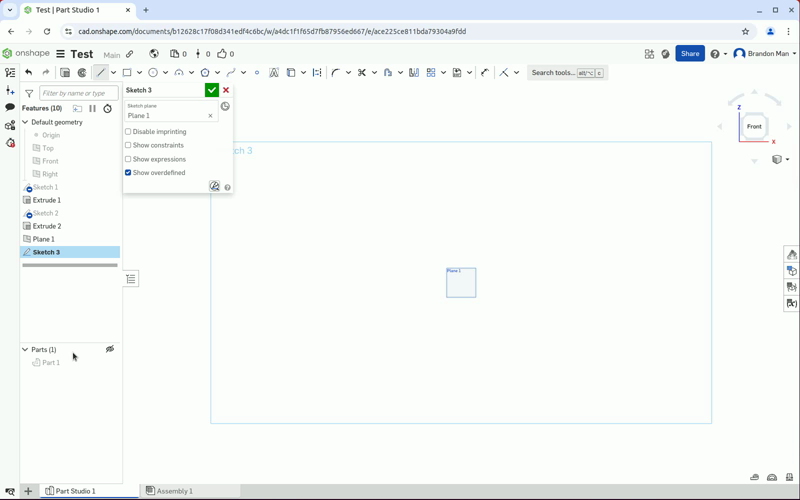
mouse_move(460, 245)
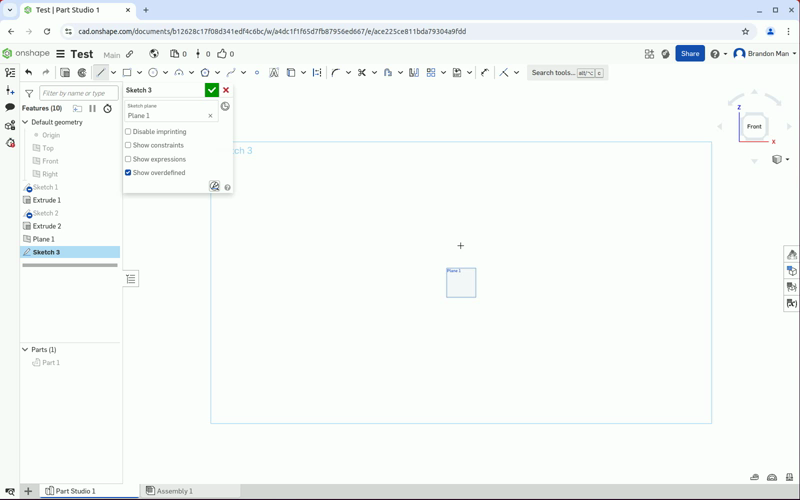
click(460, 245)
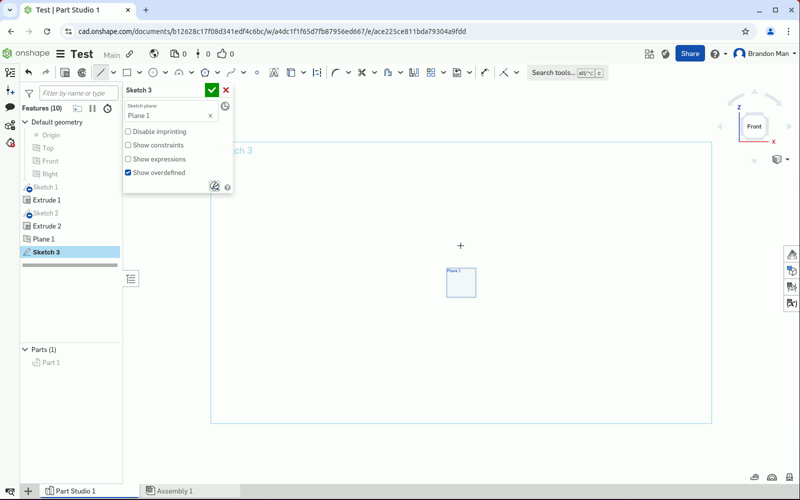
key_up(shift)
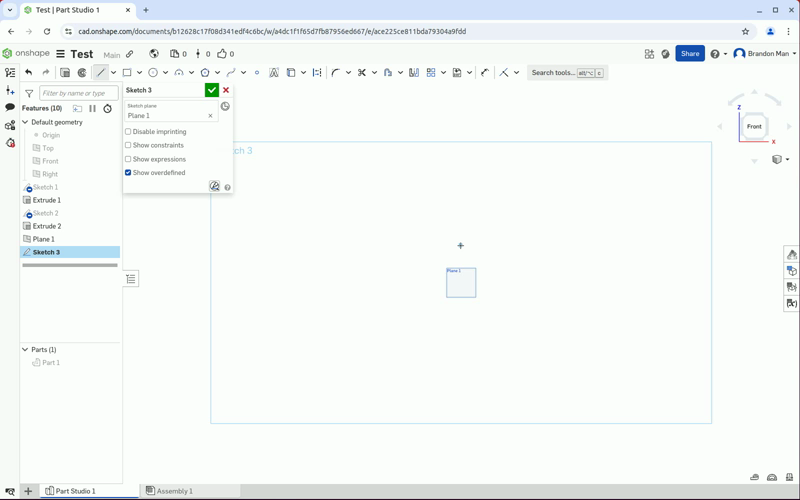
key_down(shift)
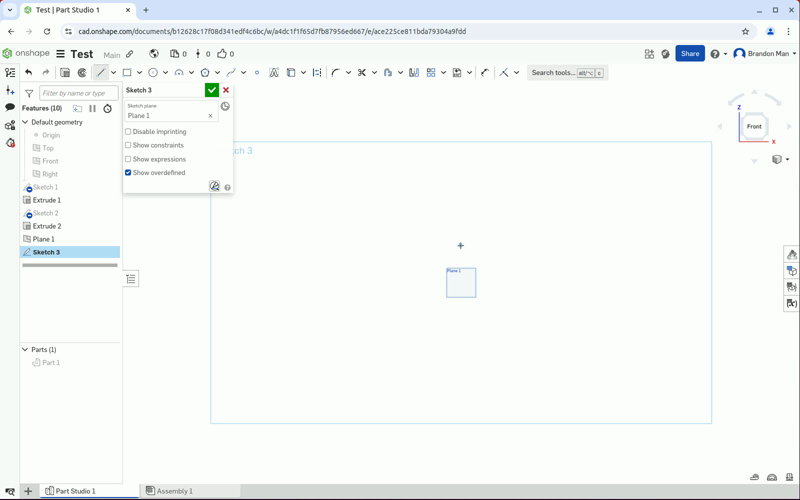
mouse_move(490, 245)
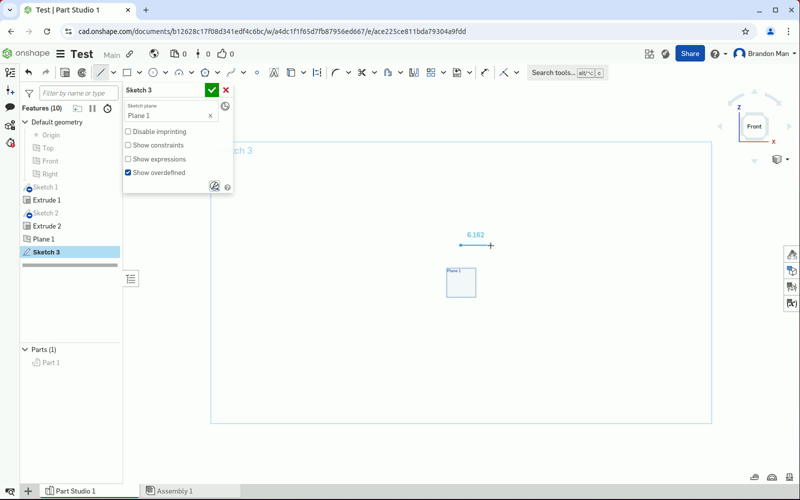
mouse_move(499, 245)
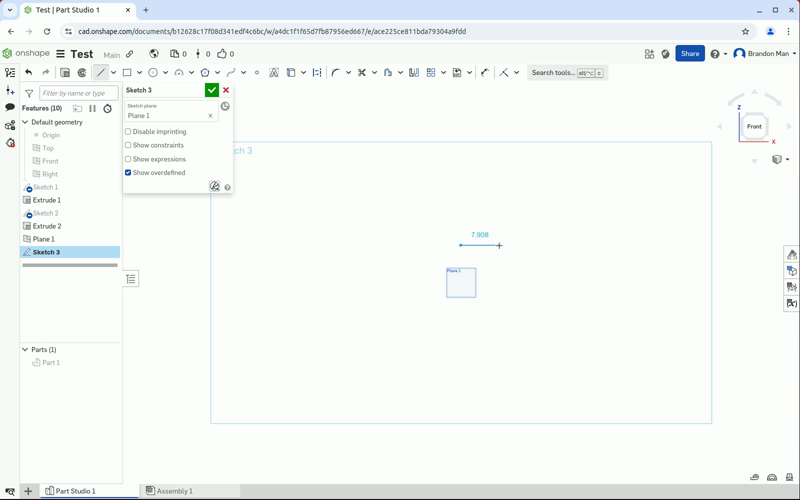
click(499, 245)
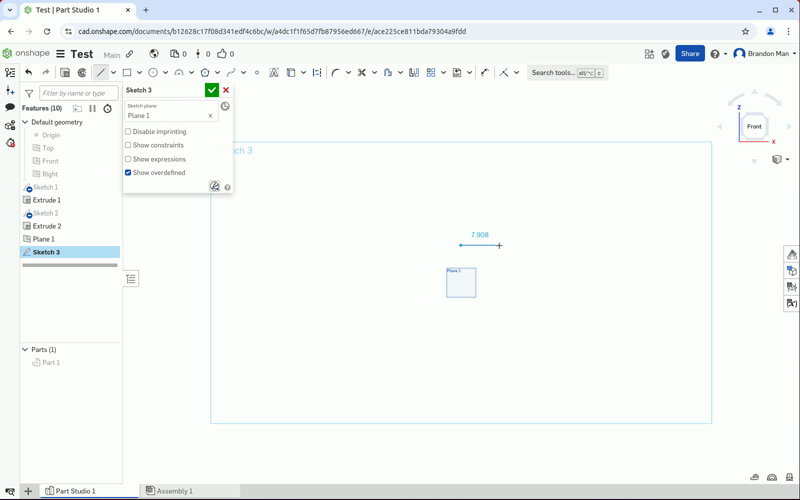
key_up(shift)
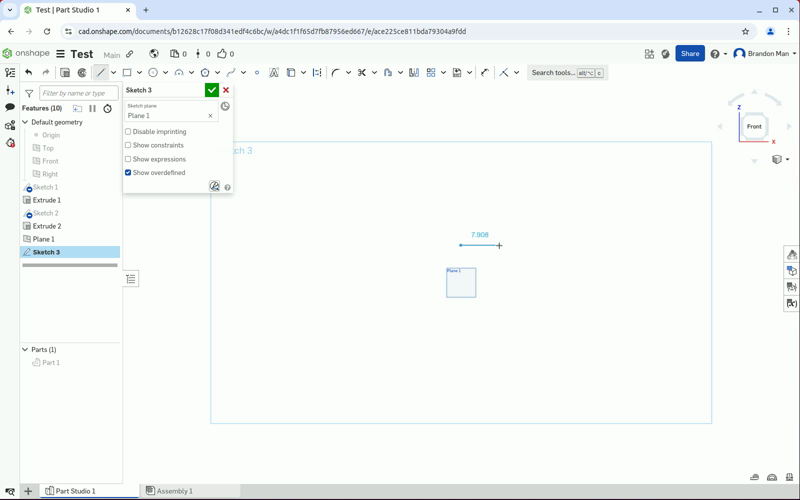
key_down(shift)
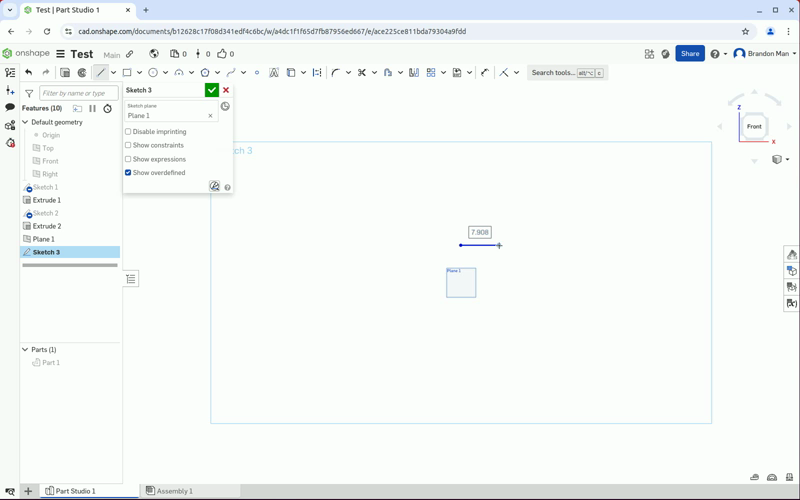
mouse_move(529, 245)
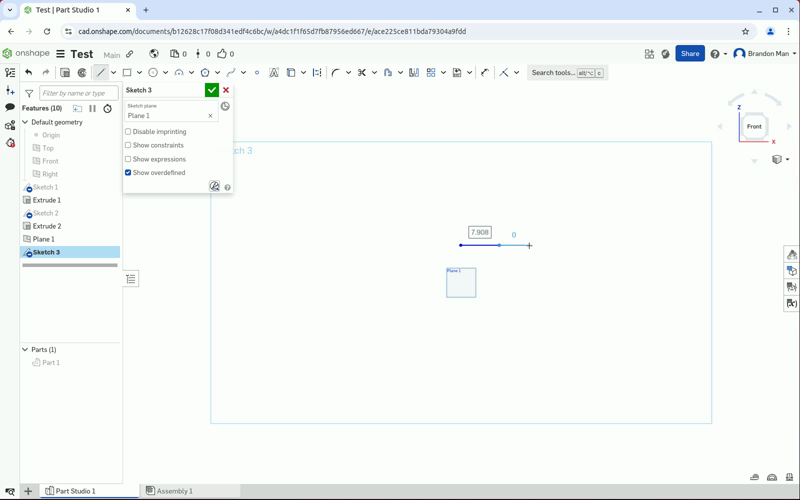
mouse_move(499, 207)
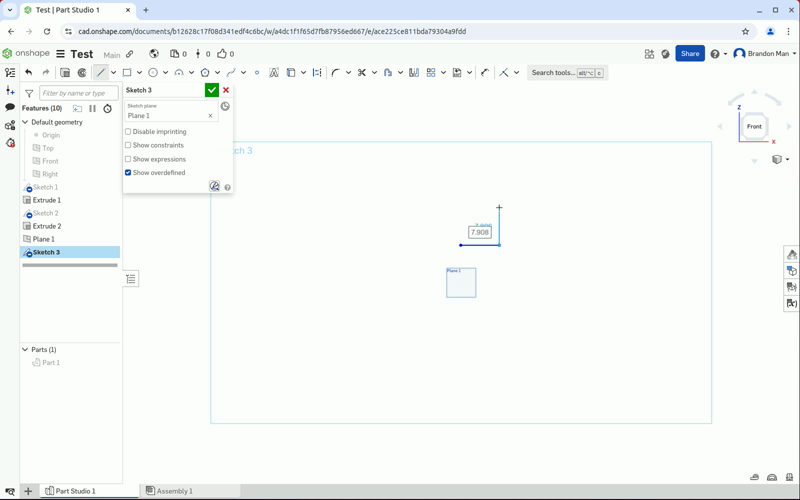
click(499, 207)
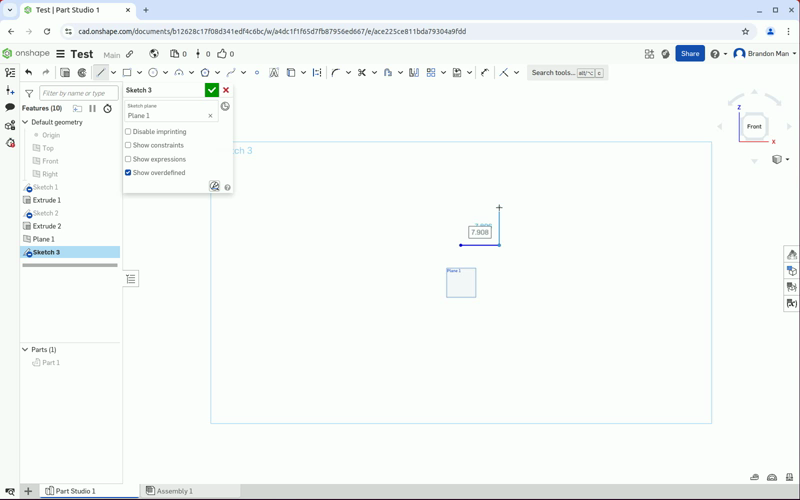
key_up(shift)
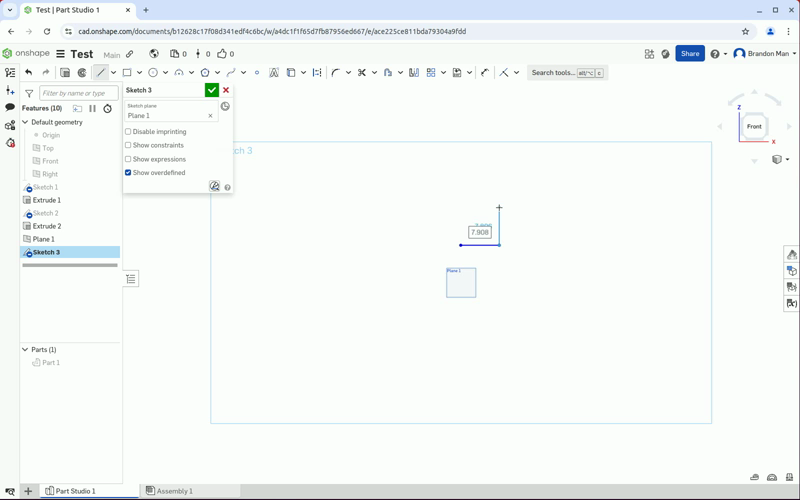
key_down(shift)
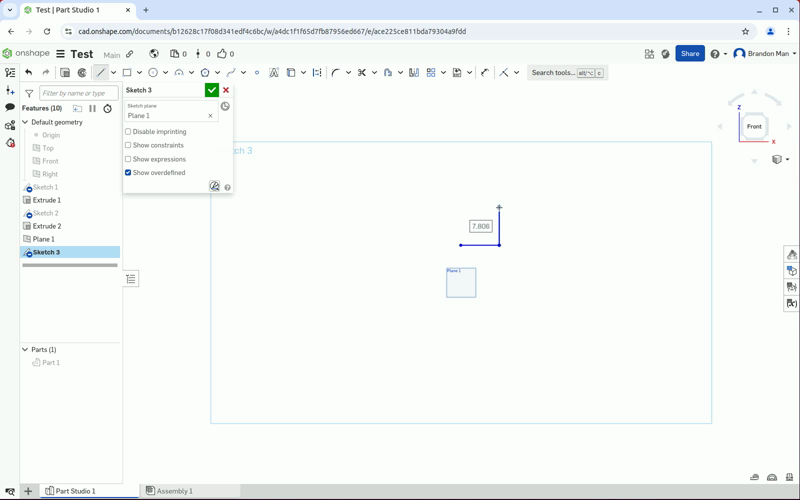
mouse_move(529, 207)
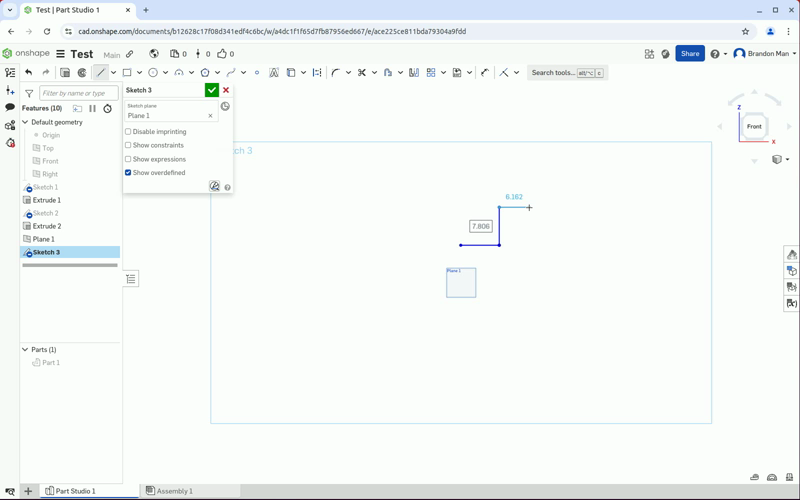
mouse_move(460, 207)
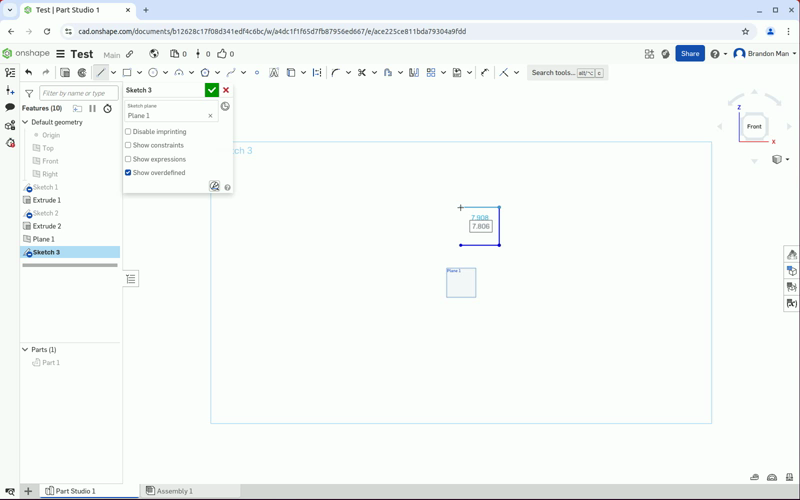
click(460, 207)
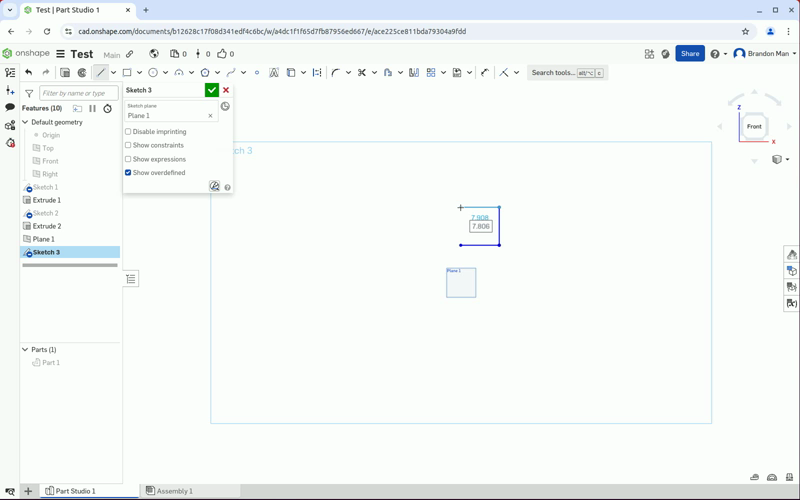
key_up(shift)
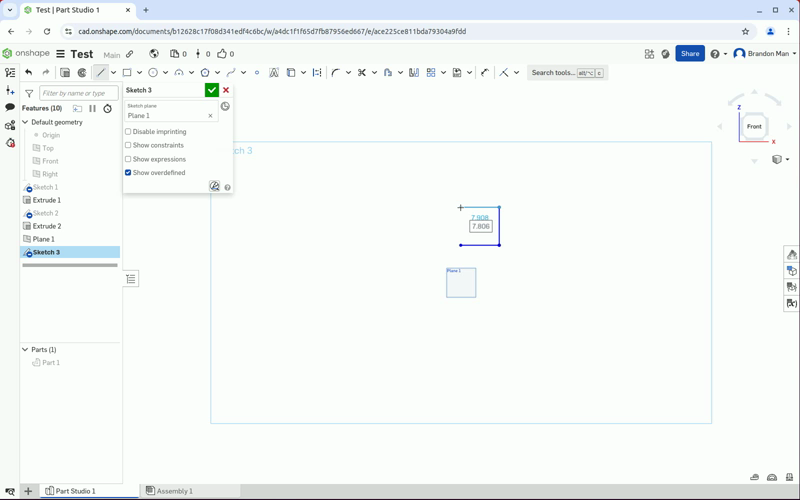
mouse_move(490, 207)
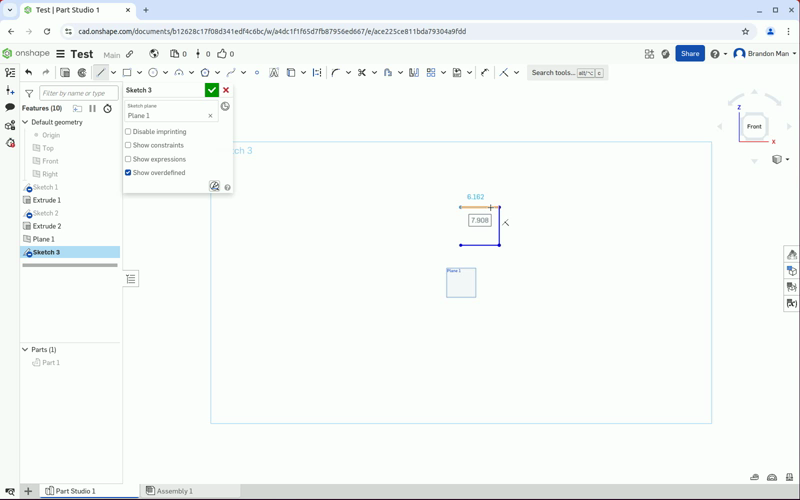
key_down(shift)
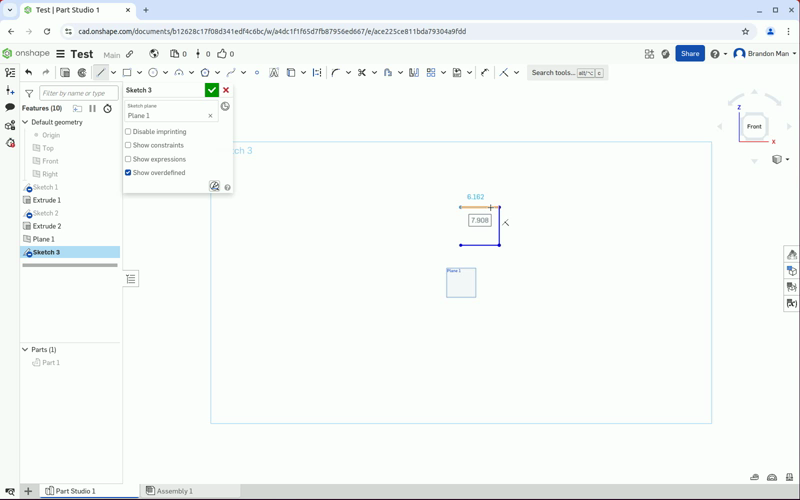
mouse_move(460, 245)
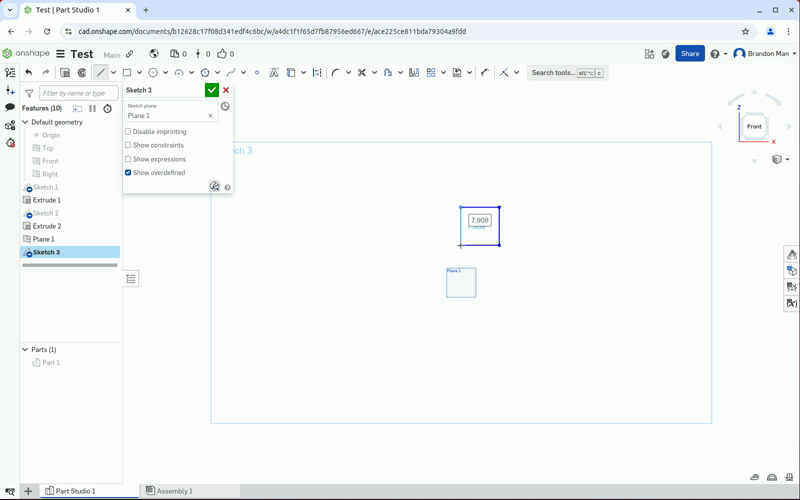
key_up(shift)
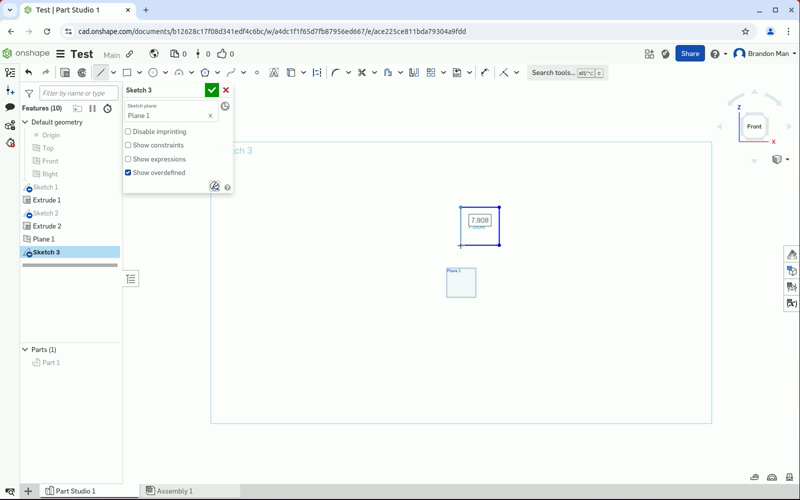
click(460, 245)
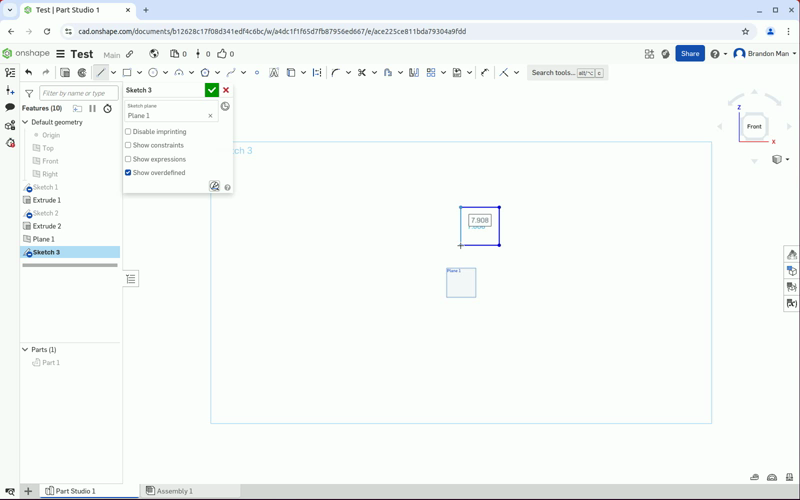
key(esc)
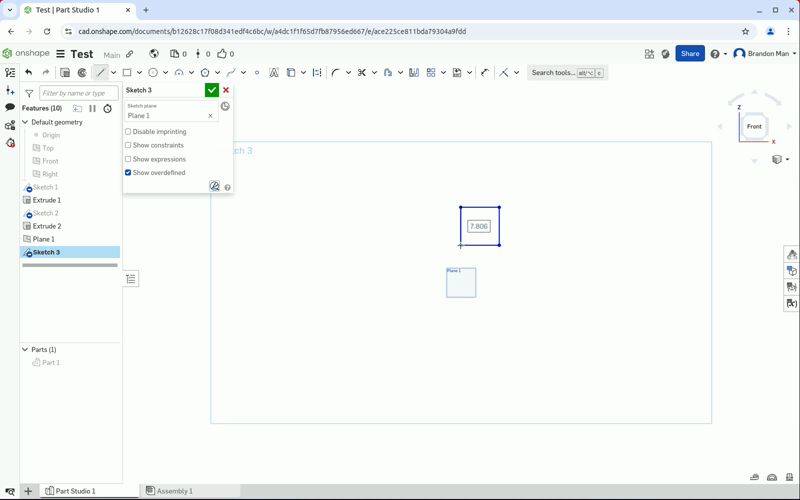
mouse_move(466, 227)
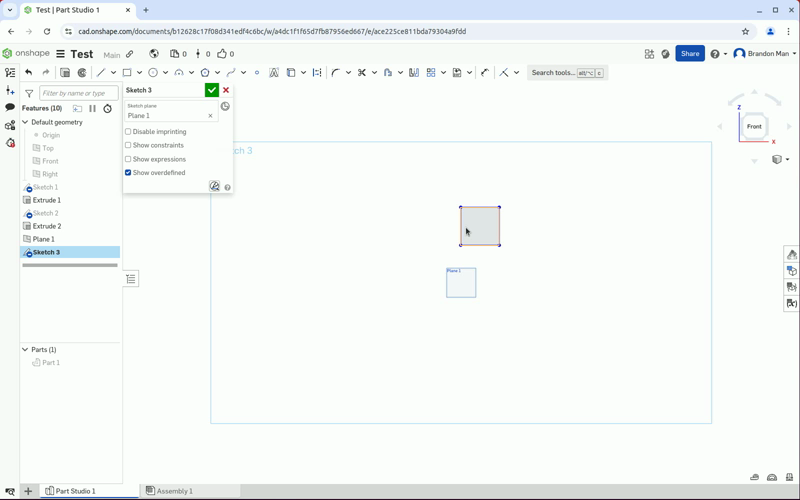
scroll(6)
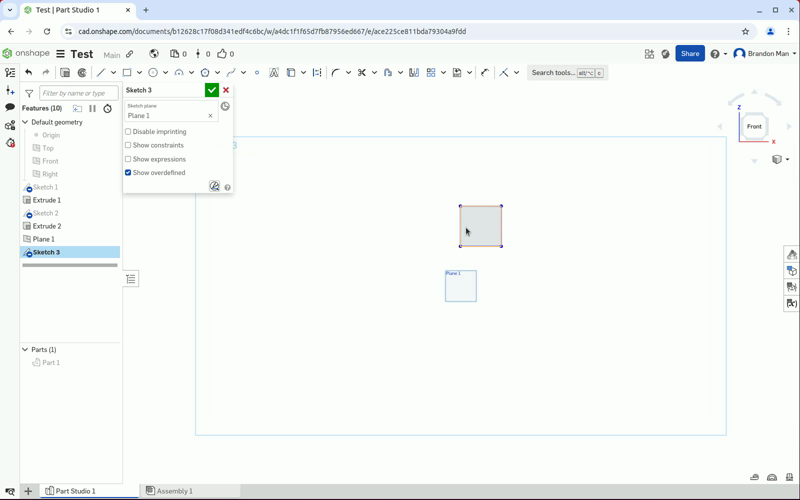
scroll(6)
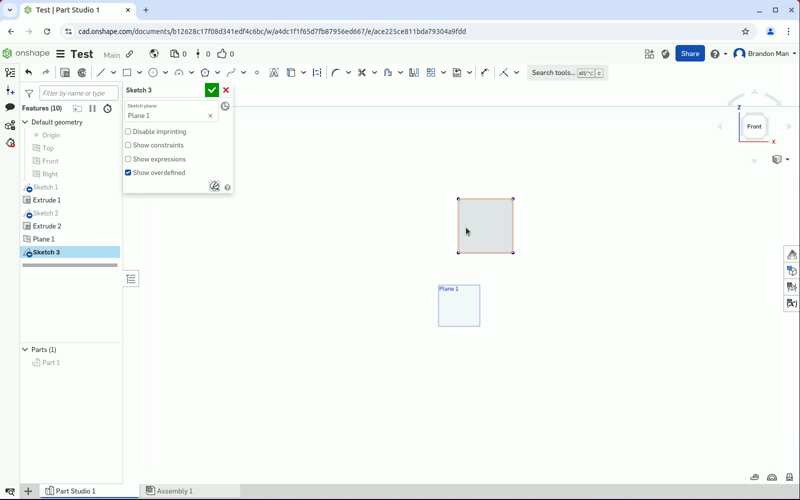
scroll(6)
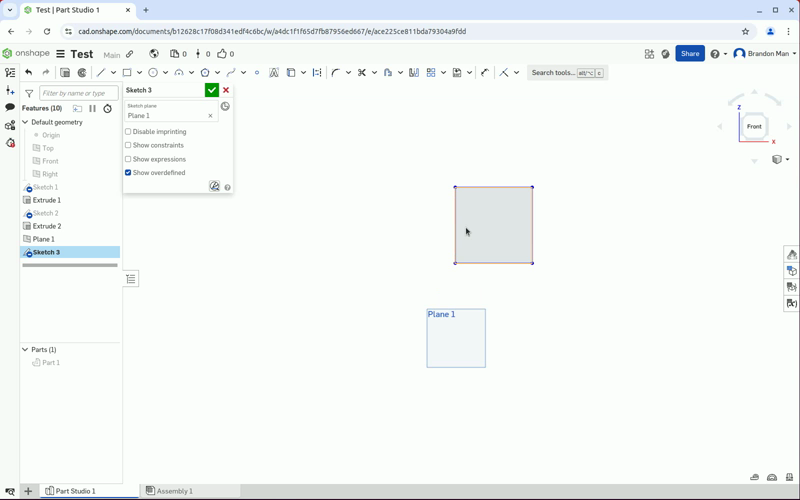
scroll(6)
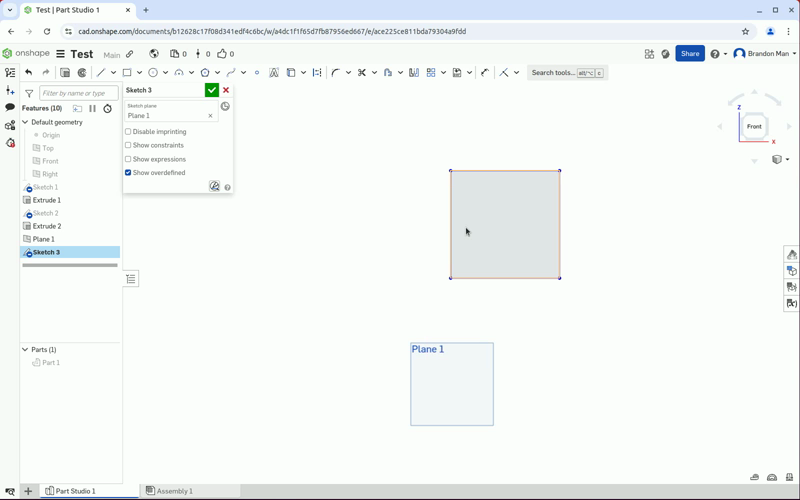
scroll(6)
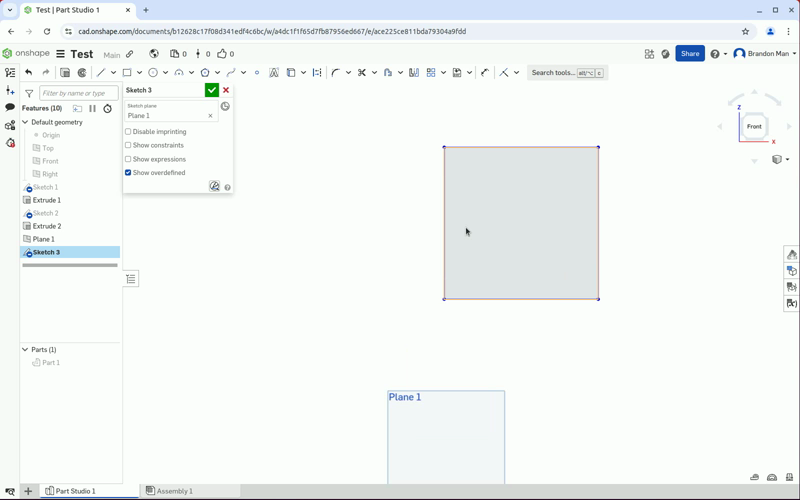
scroll(6)
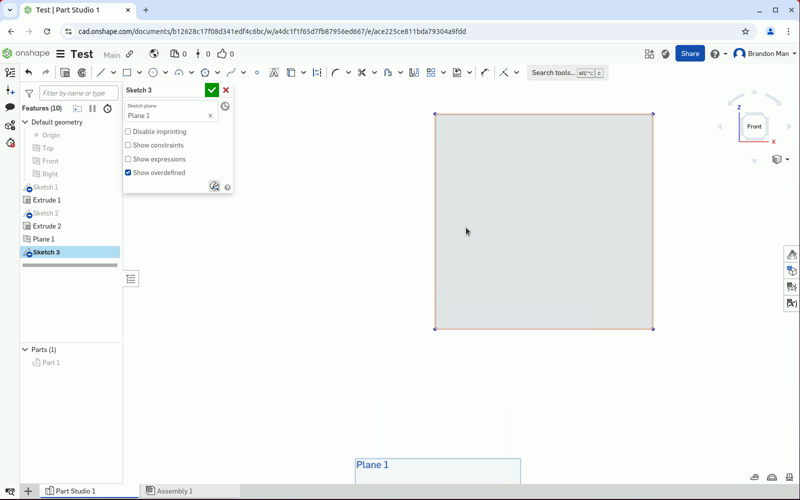
scroll(6)
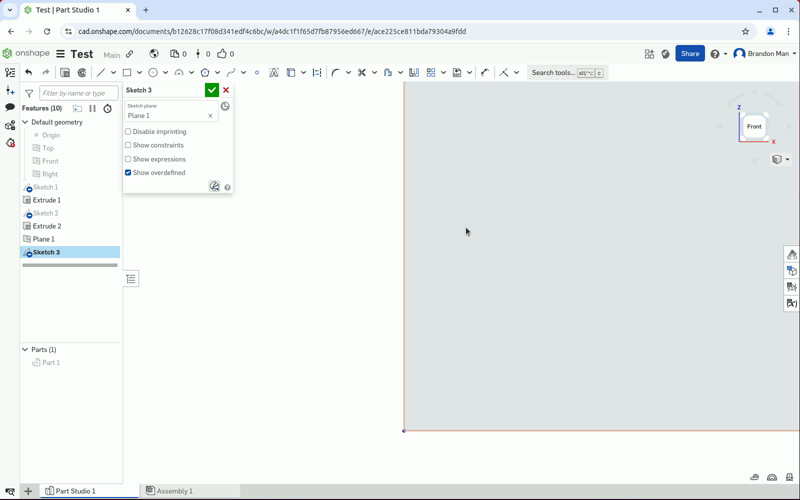
click(466, 227)
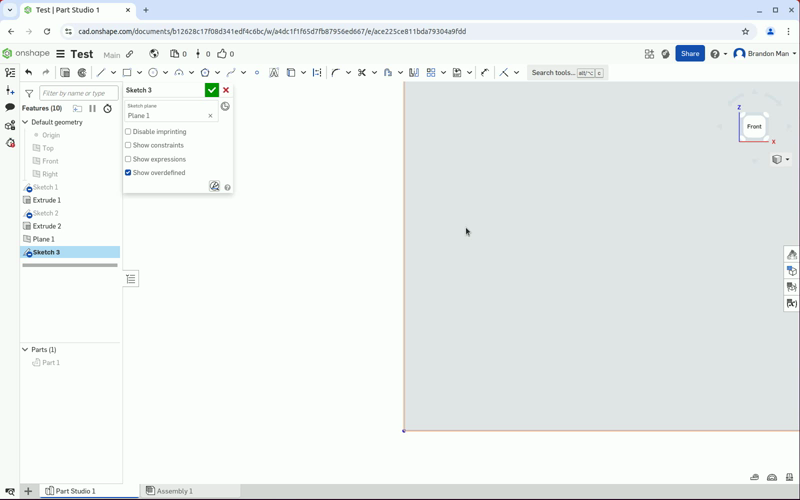
scroll(-6)
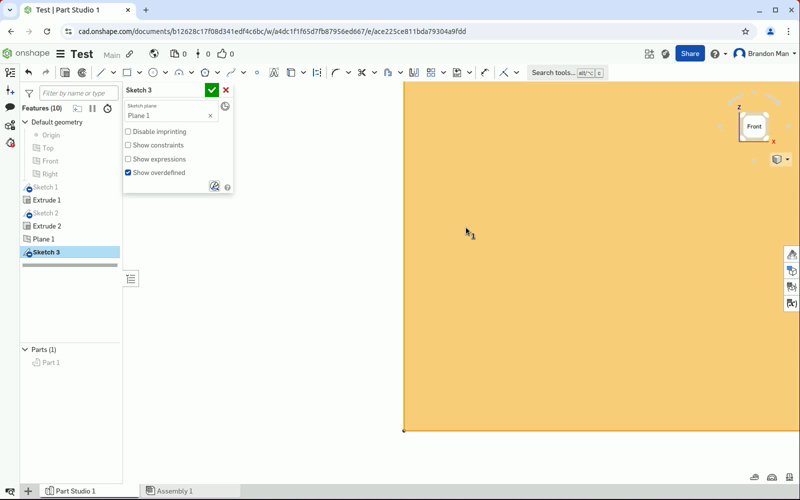
scroll(-6)
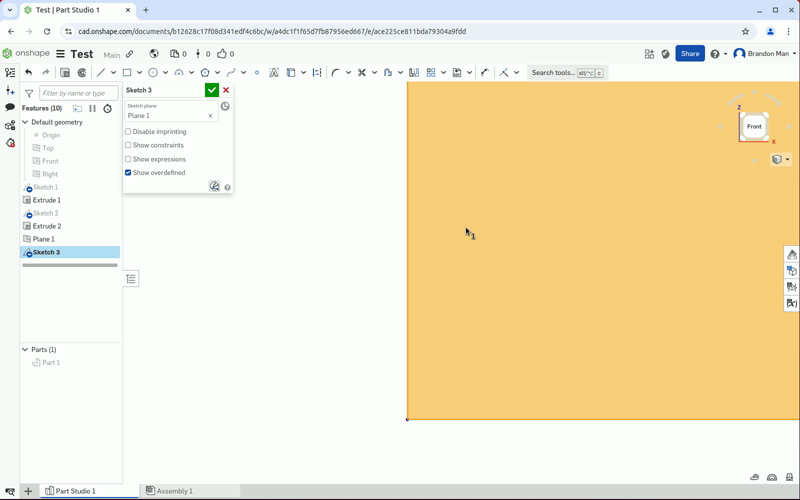
scroll(-6)
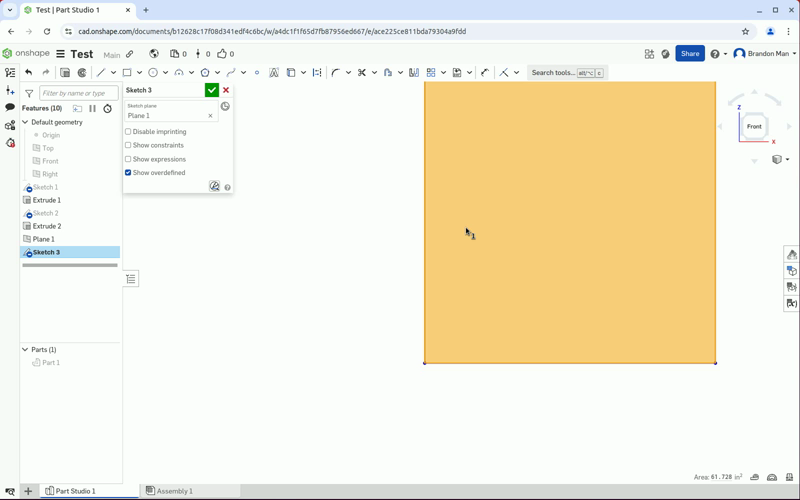
scroll(-6)
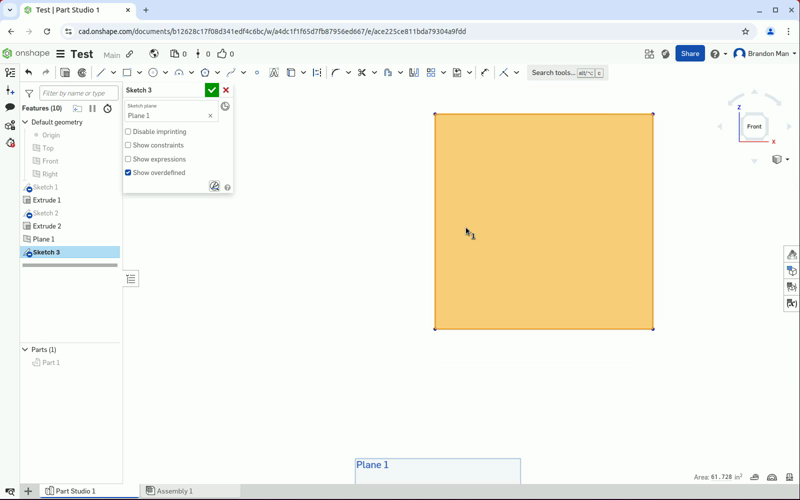
scroll(-6)
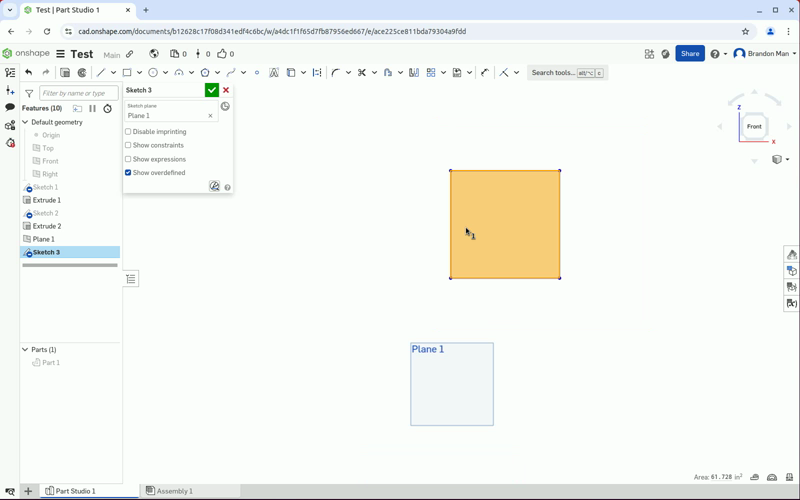
scroll(-6)
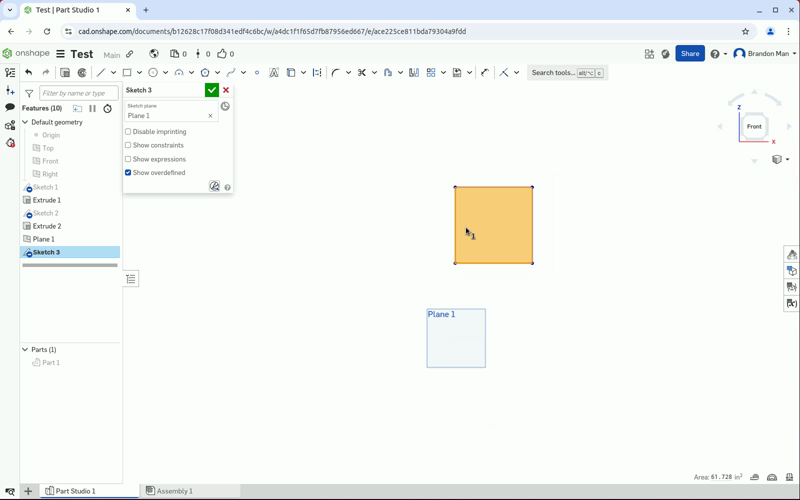
scroll(-6)
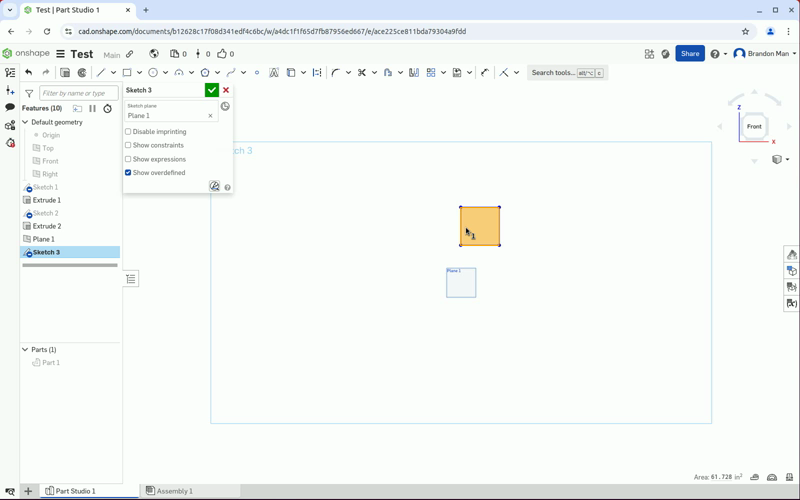
mouse_move(73, 352)
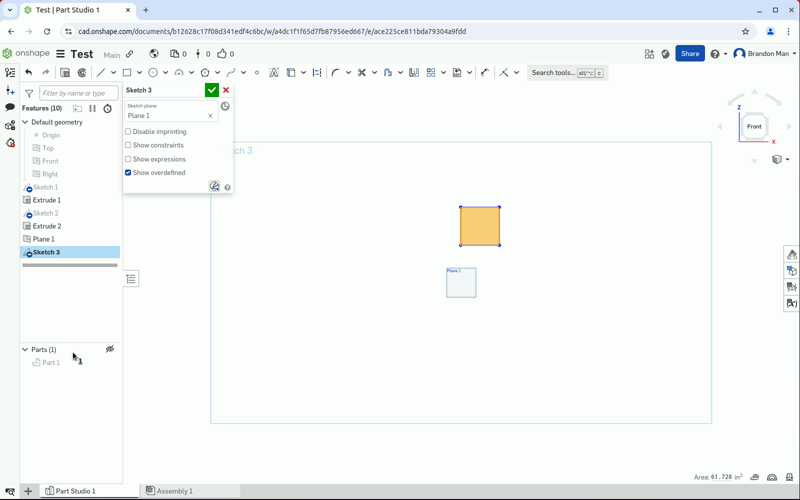
key(shift+y)
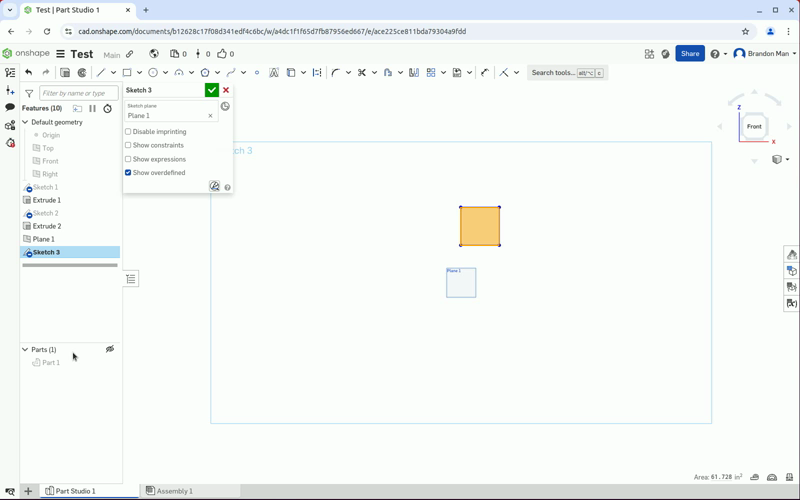
key(shift+e)
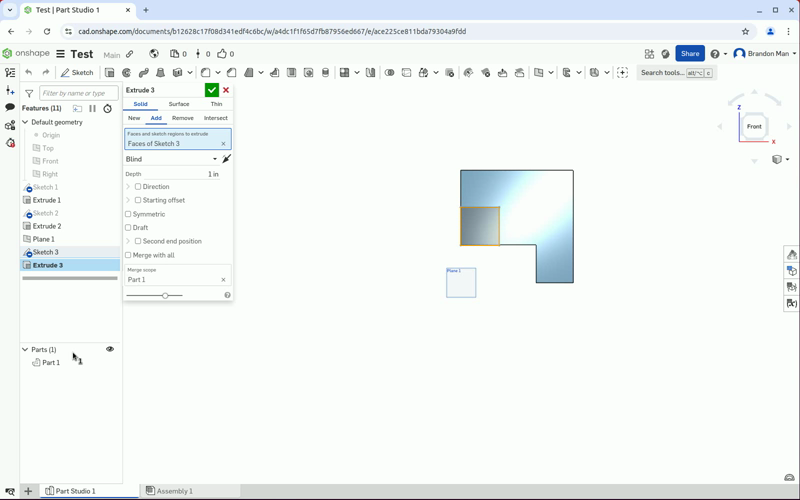
mouse_move(143, 106)
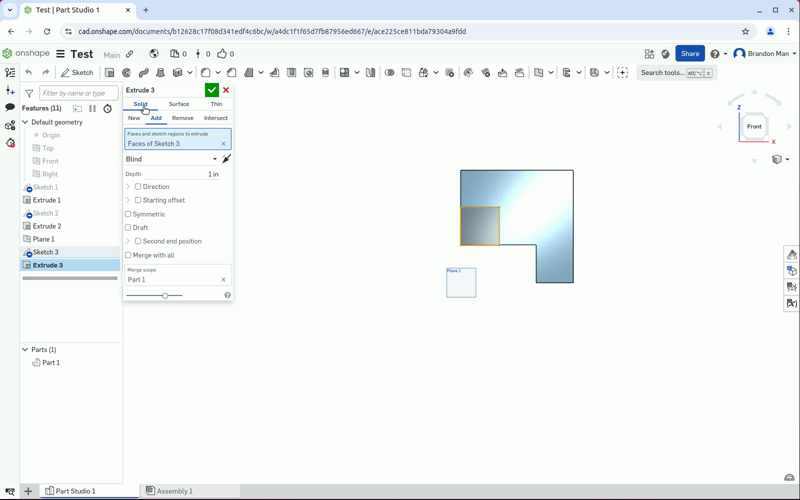
click(143, 106)
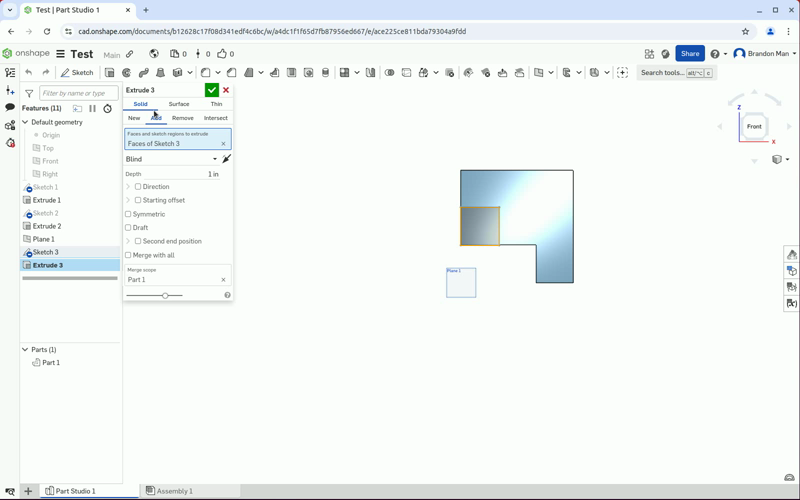
mouse_move(186, 120)
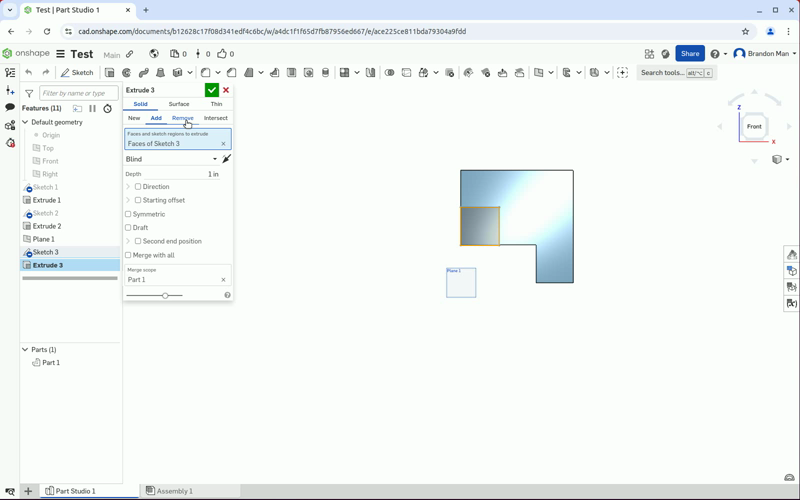
click(186, 120)
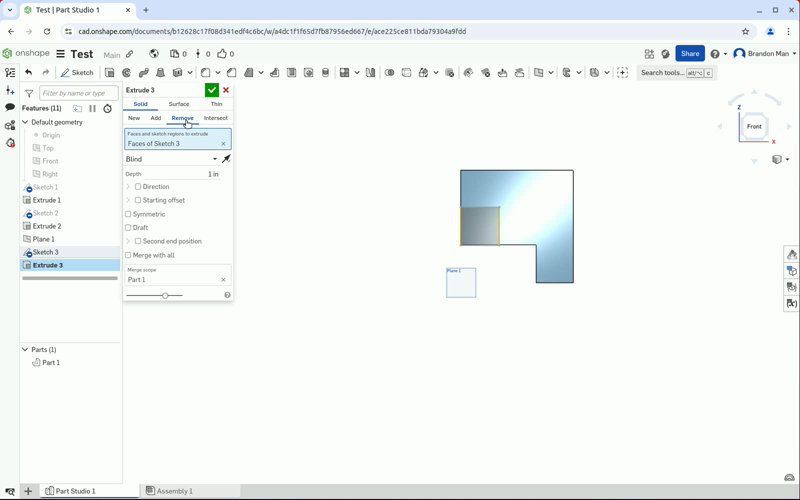
key(tab, 4)
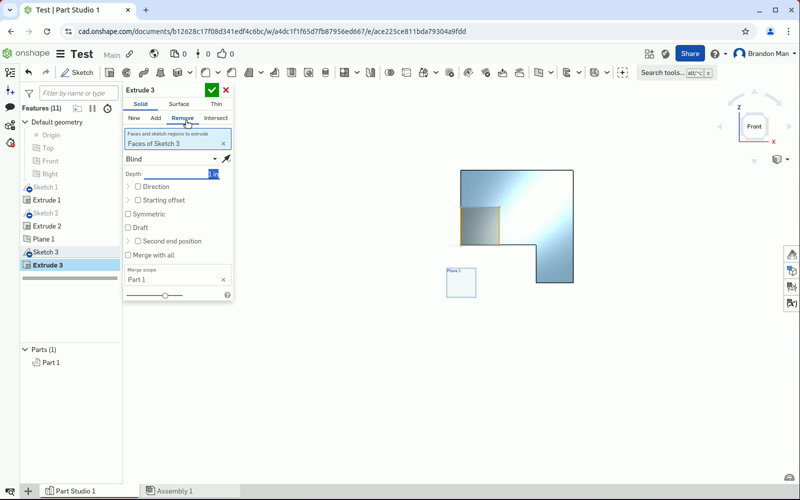
text(23.108)
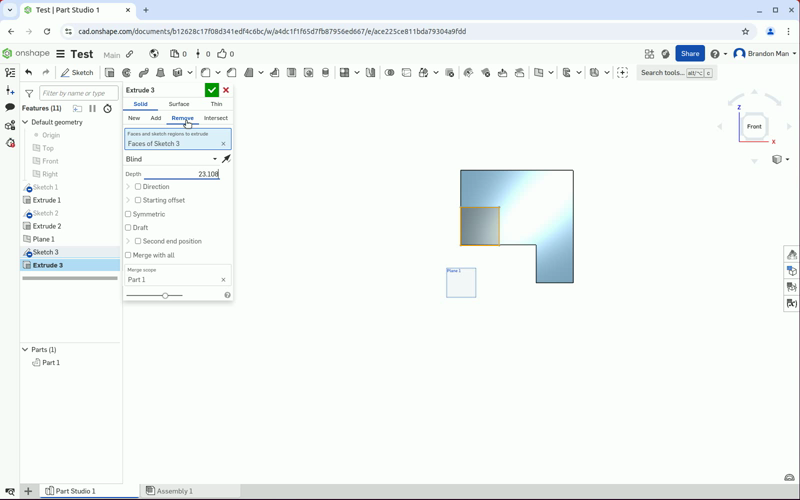
key(tab, 6)
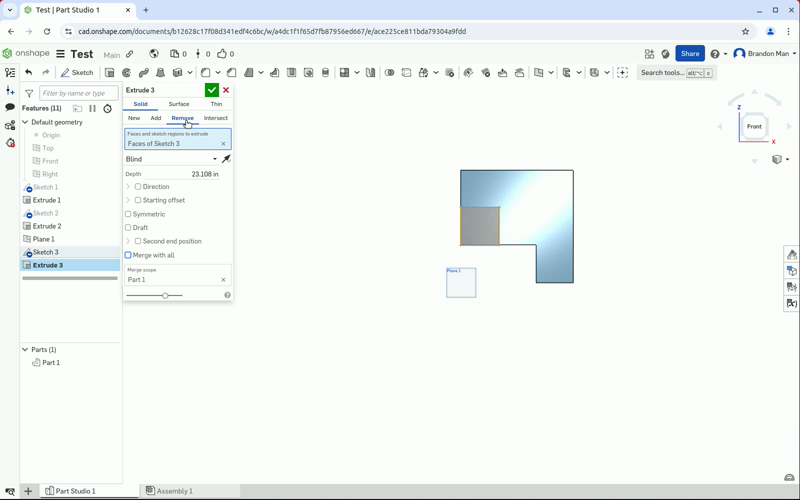
key(space)
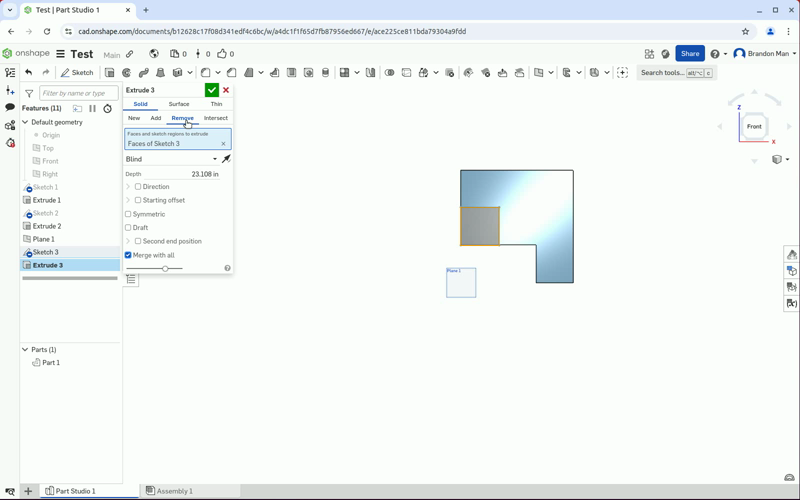
key(enter)
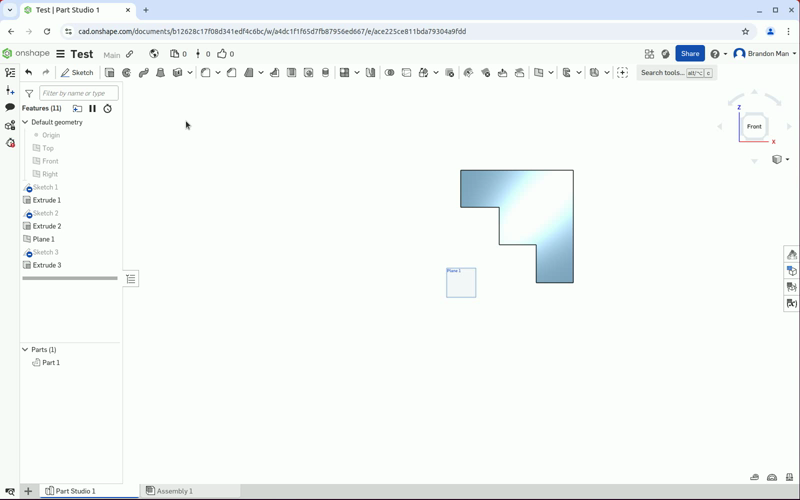
key(shift+h)
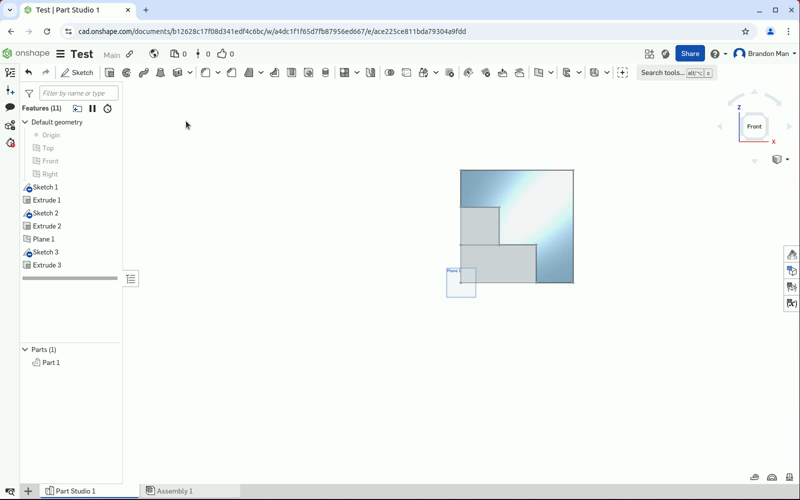
key(shift+h)
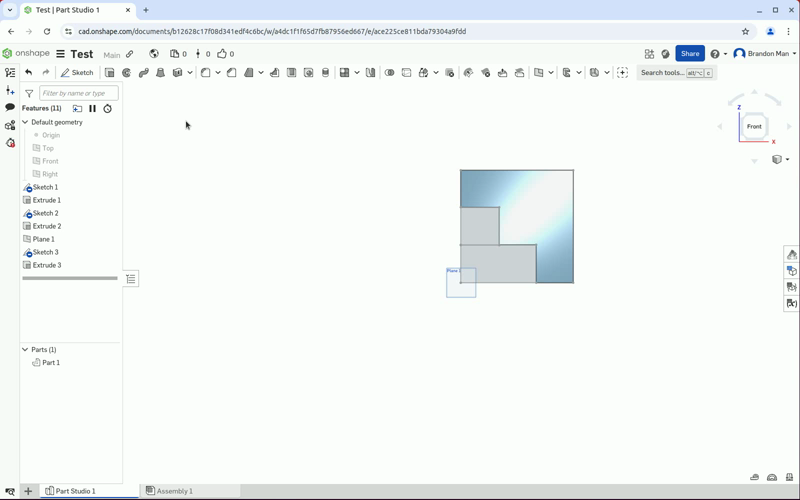
key(shift+7)
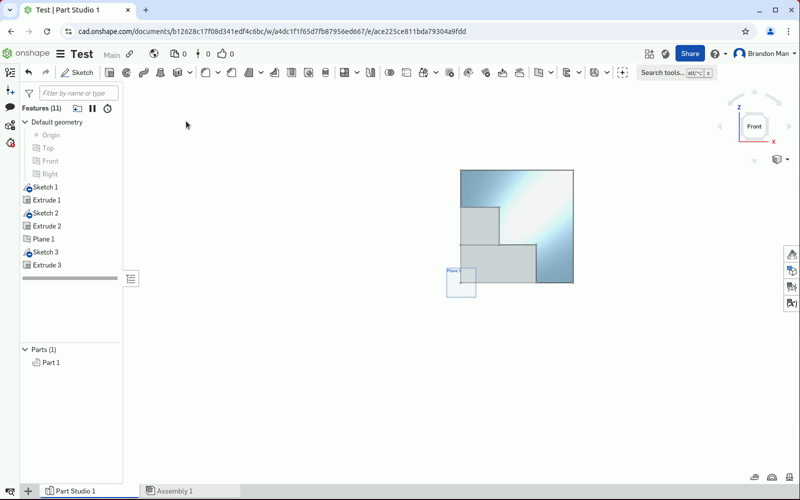
key(left, 2)
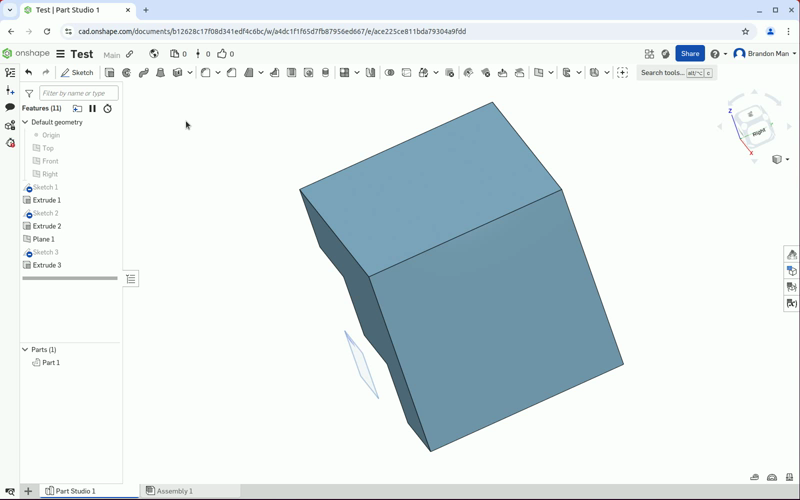
key(down, 2)
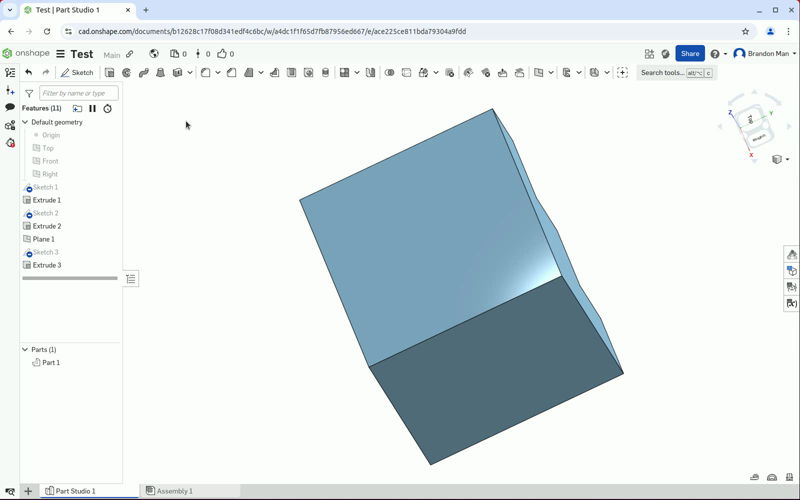
key(up, 2)
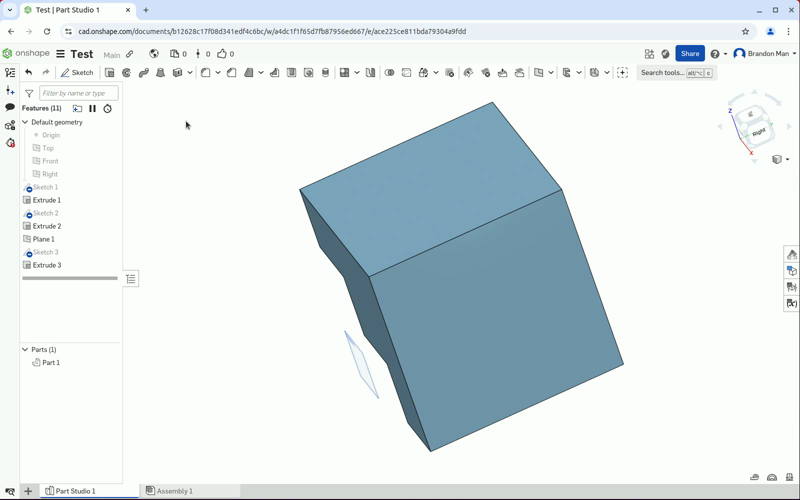
key(right, 2)
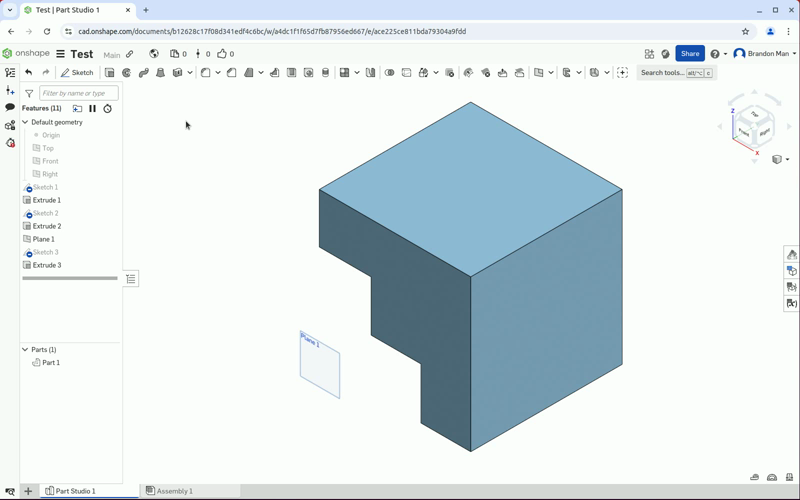
mouse_move(73, 189)
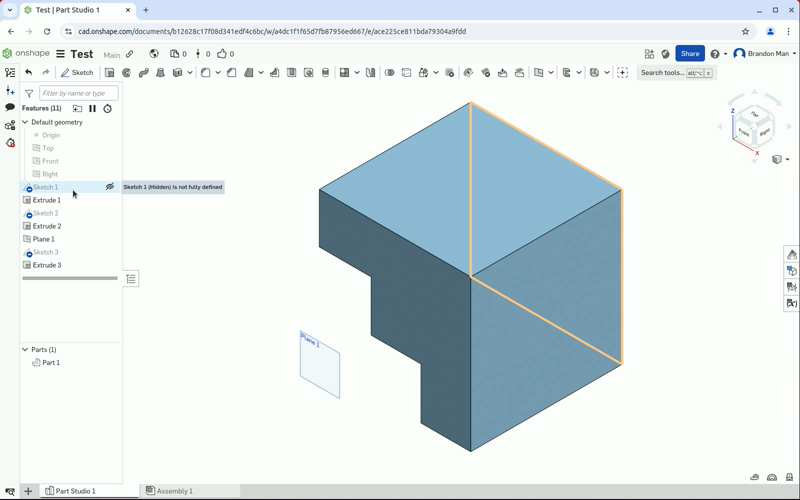
click(73, 189)